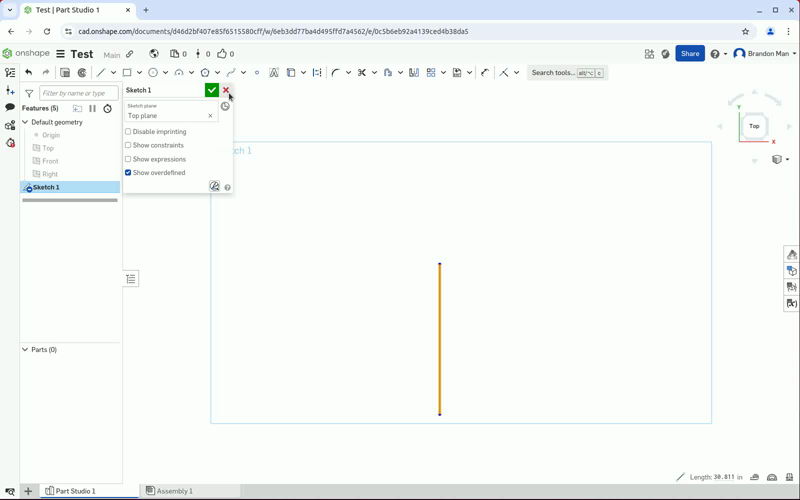
key(shift+h)
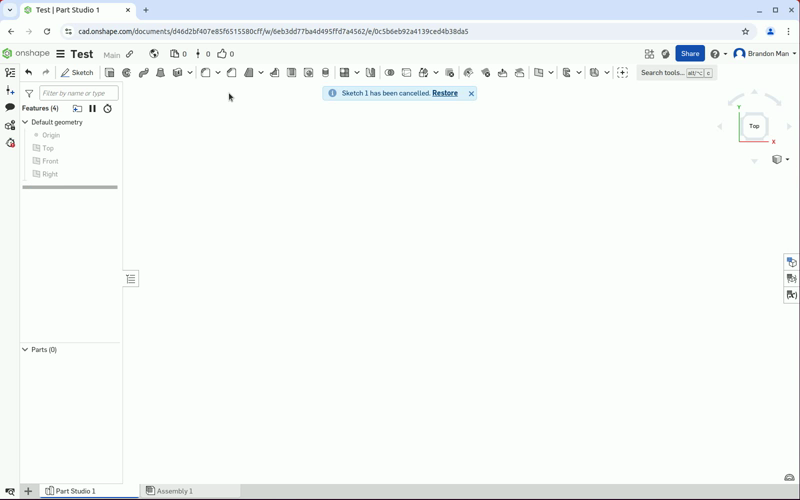
mouse_move(73, 352)
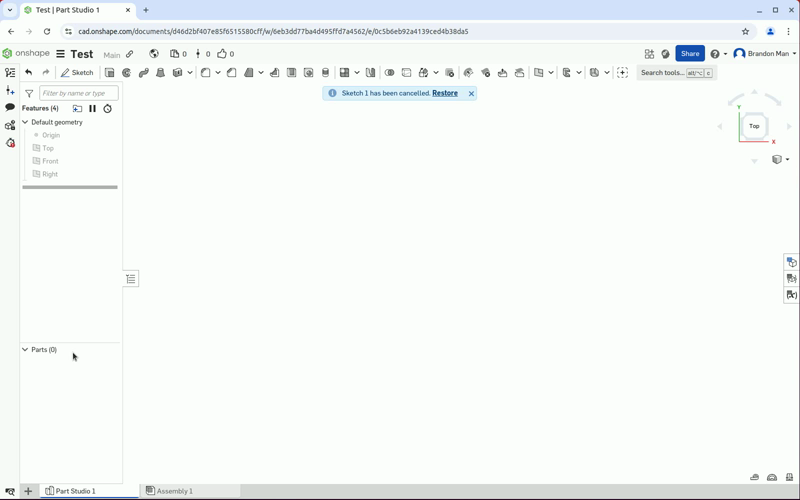
key(y)
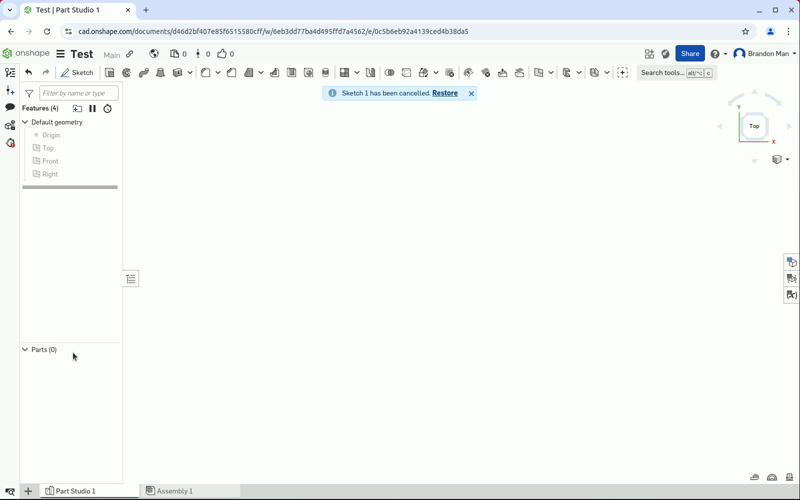
key(shift+p)
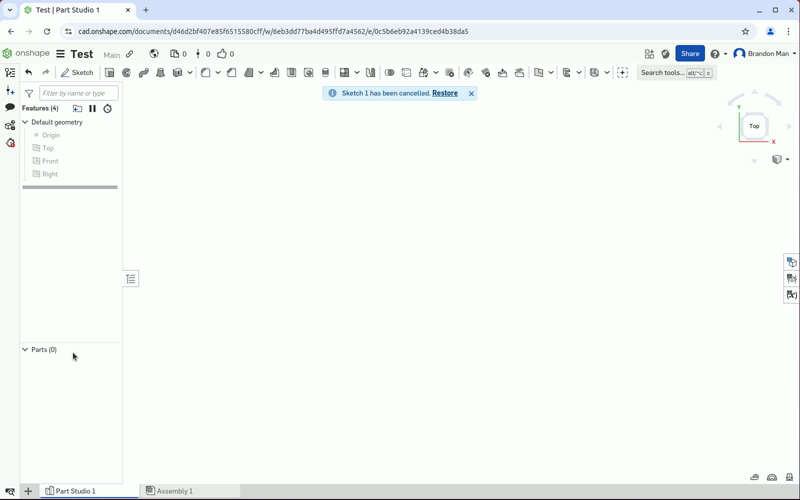
key(space)
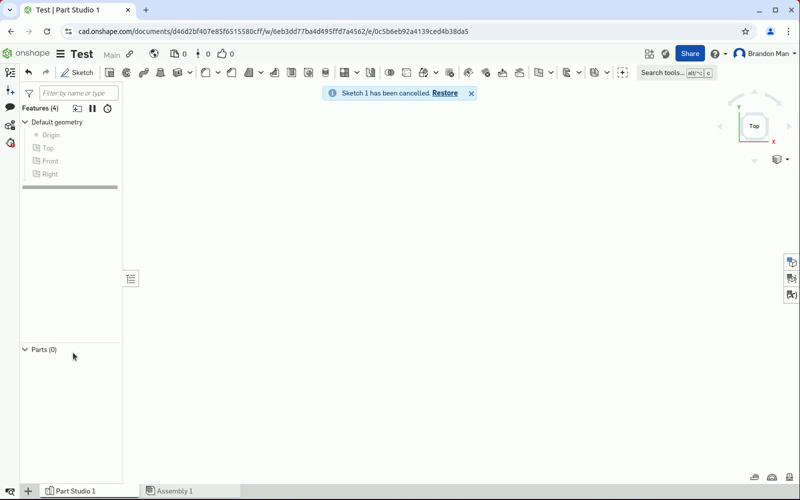
key_down(shift)
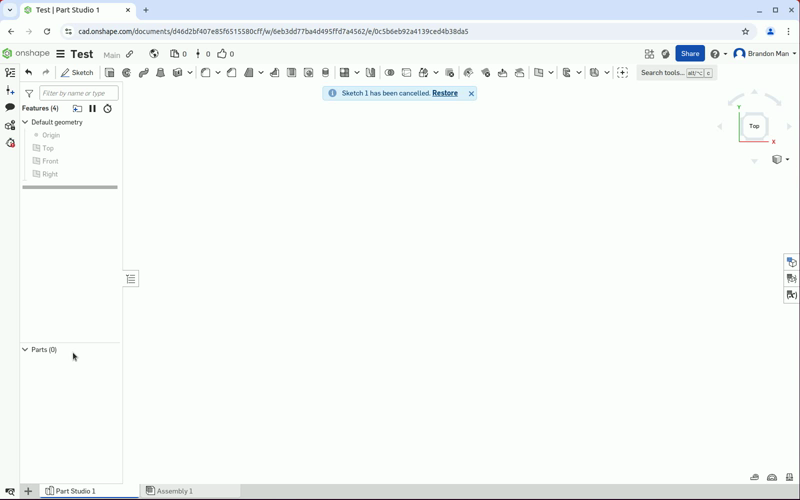
key(up)
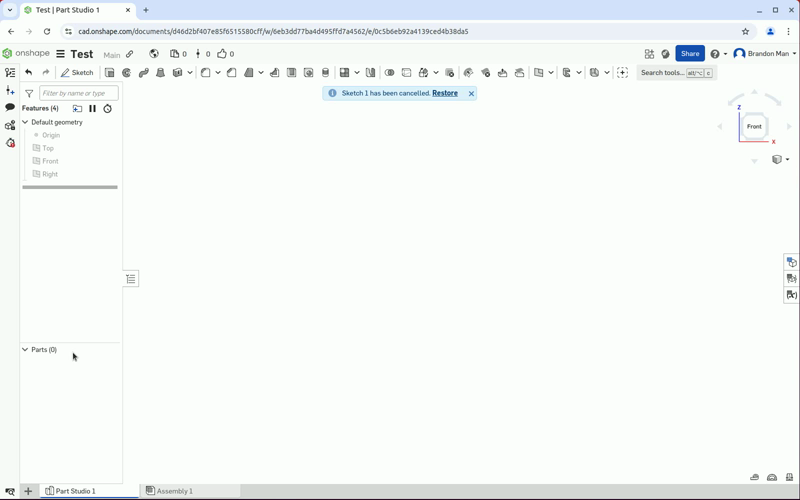
key_up(shift)
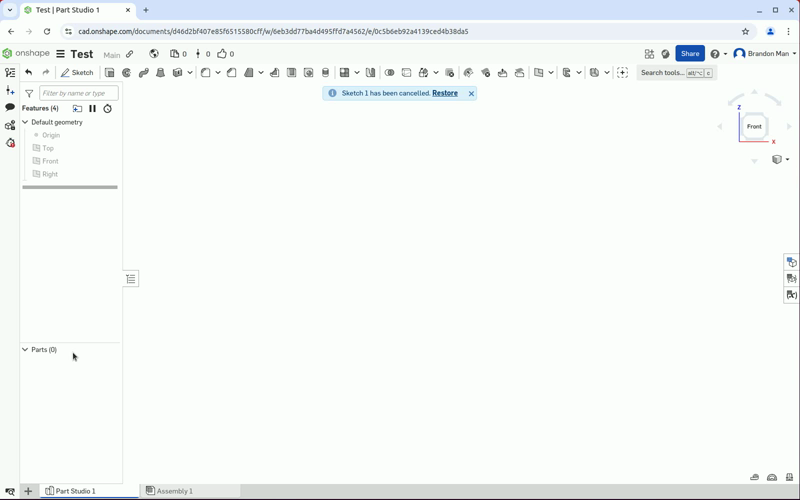
mouse_move(73, 352)
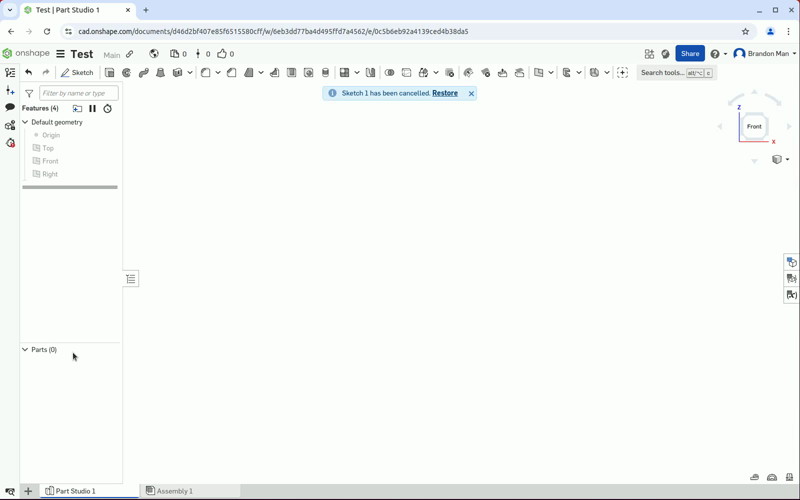
key(shift+y)
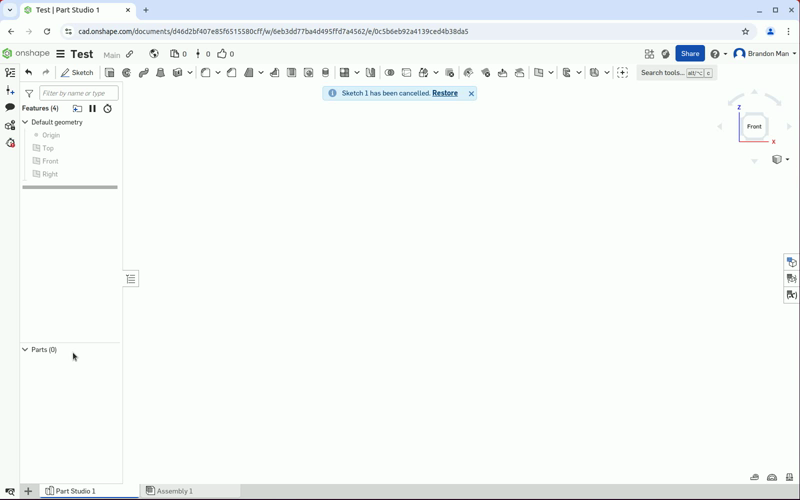
key(shift+s)
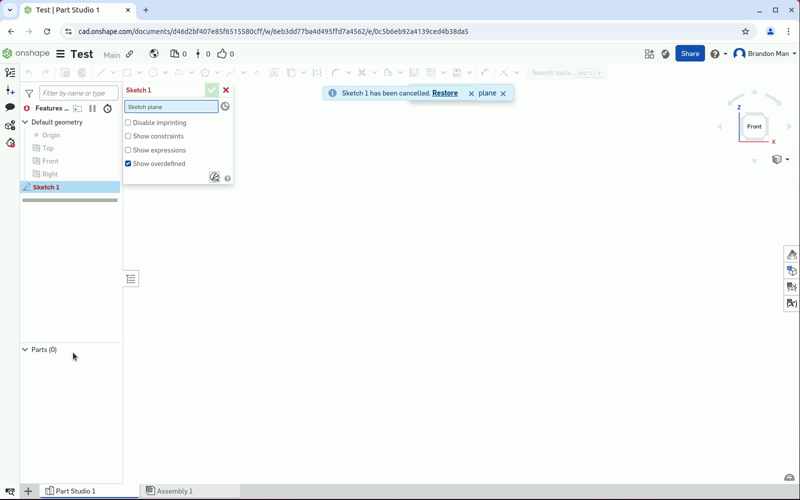
mouse_move(73, 163)
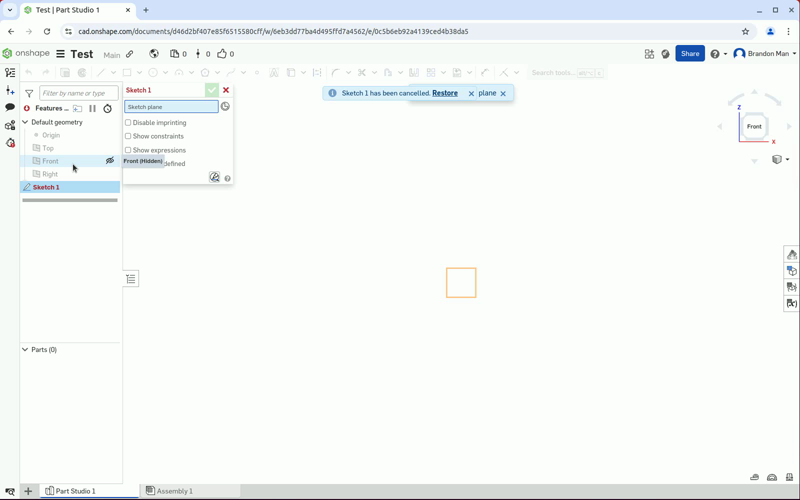
click(73, 163)
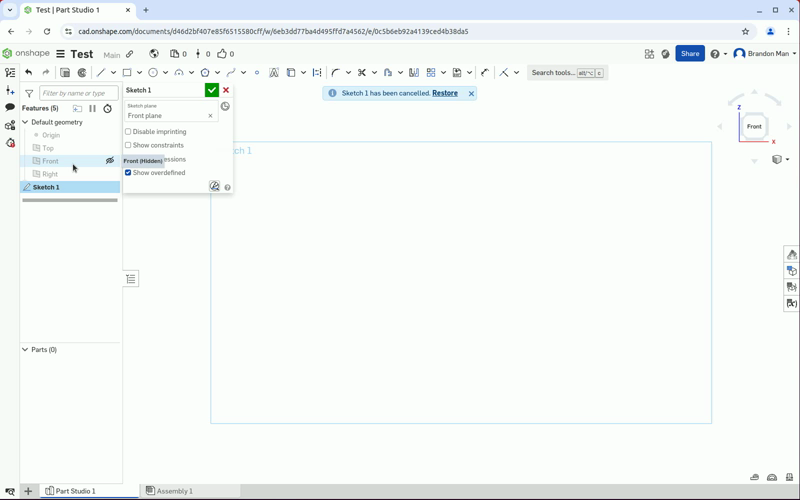
mouse_move(73, 352)
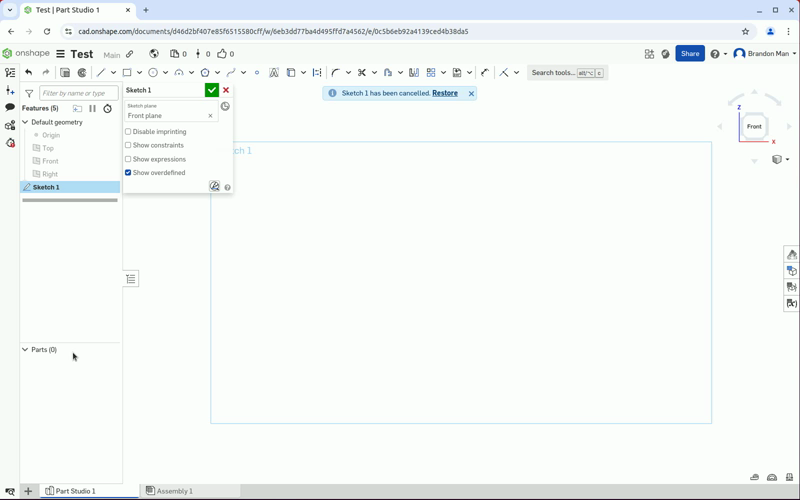
key(y)
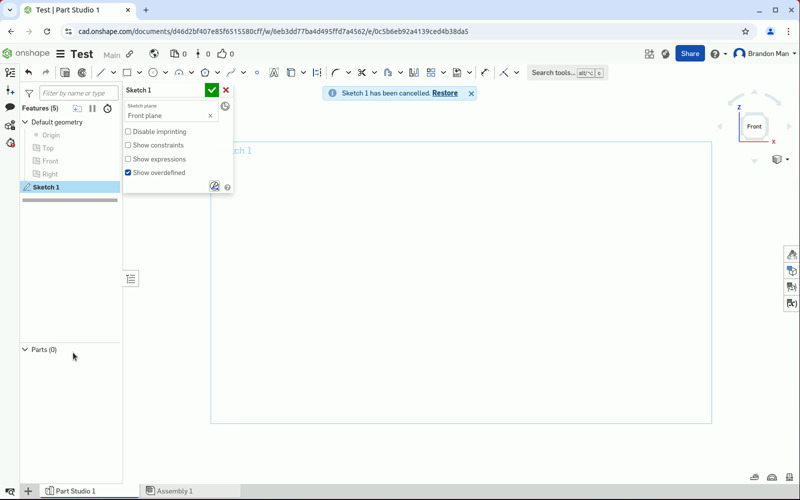
key(c)
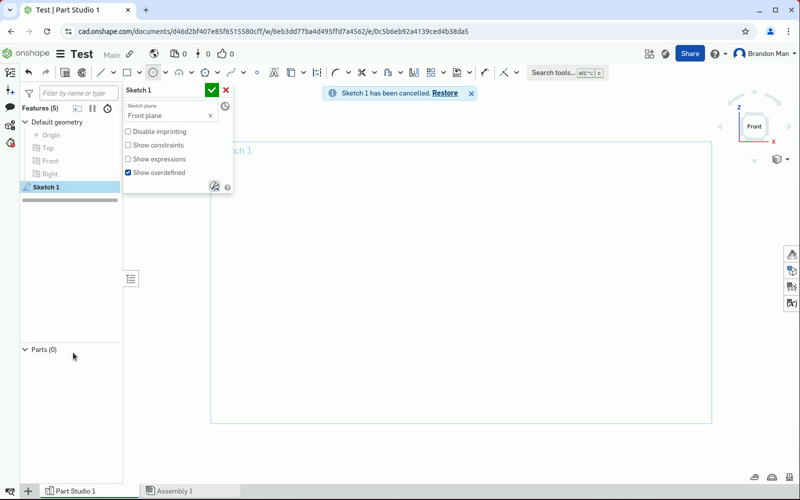
key_down(shift)
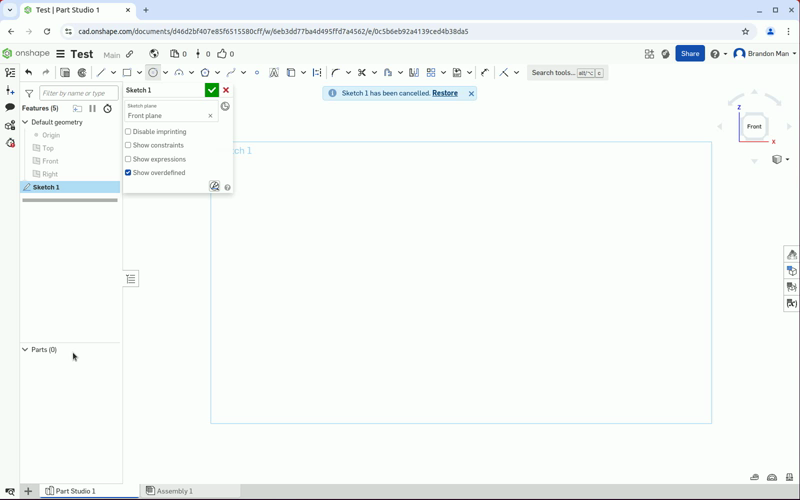
mouse_move(389, 282)
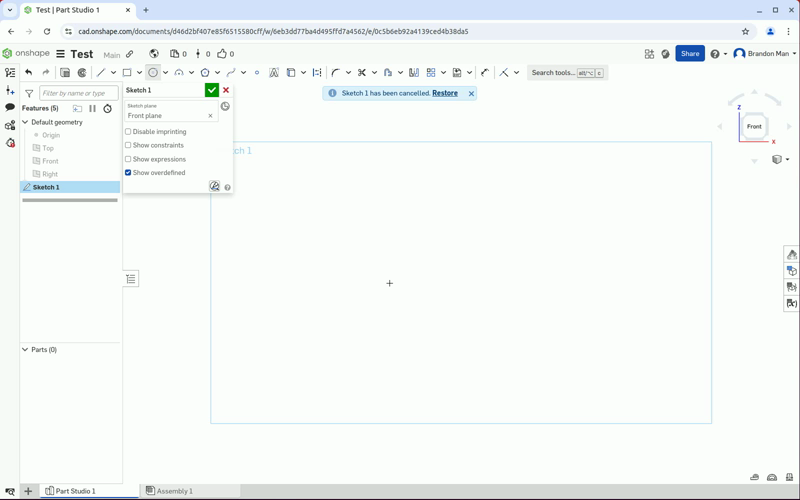
click(389, 282)
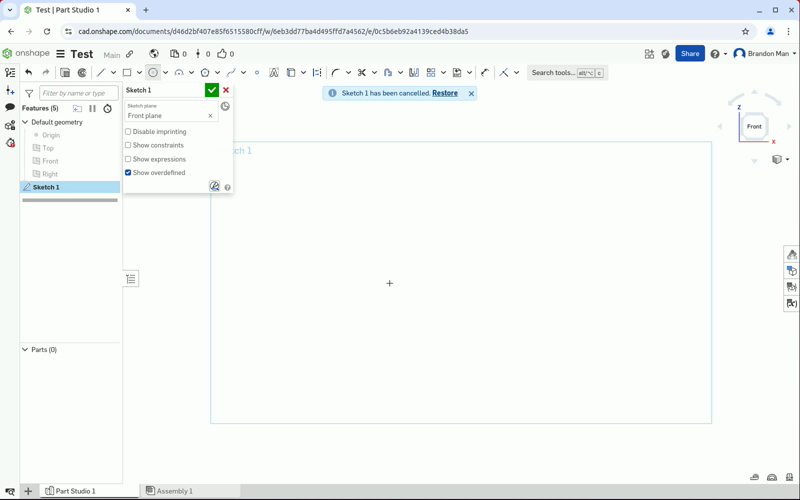
key_up(shift)
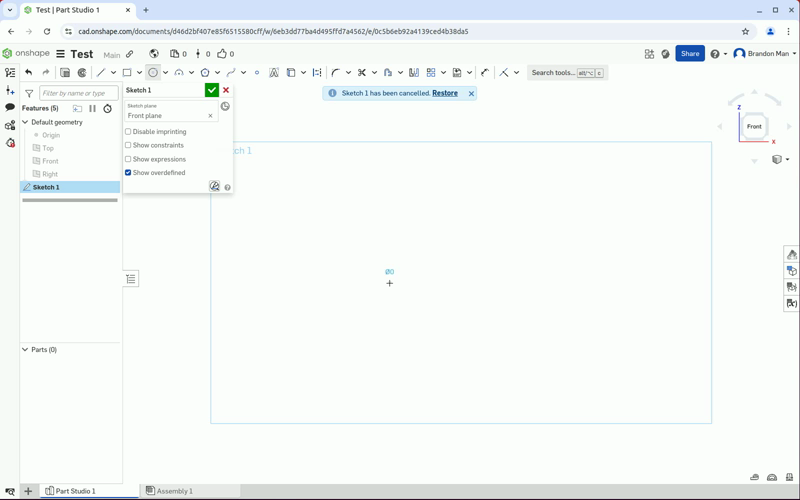
mouse_move(395, 282)
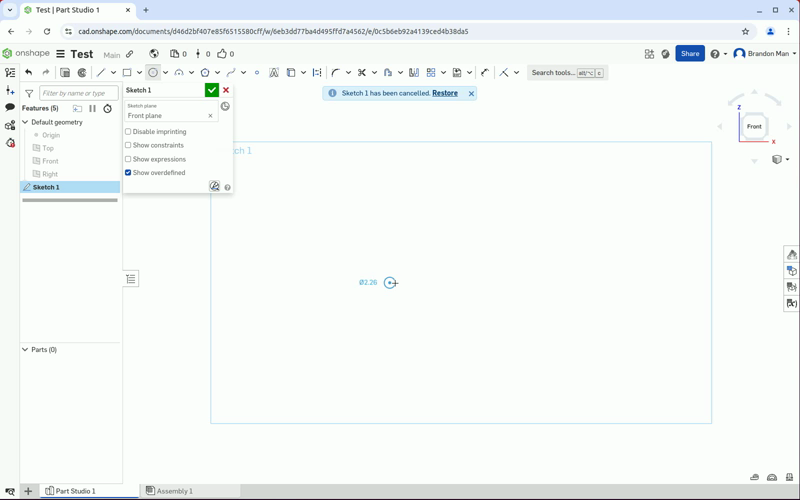
click(395, 282)
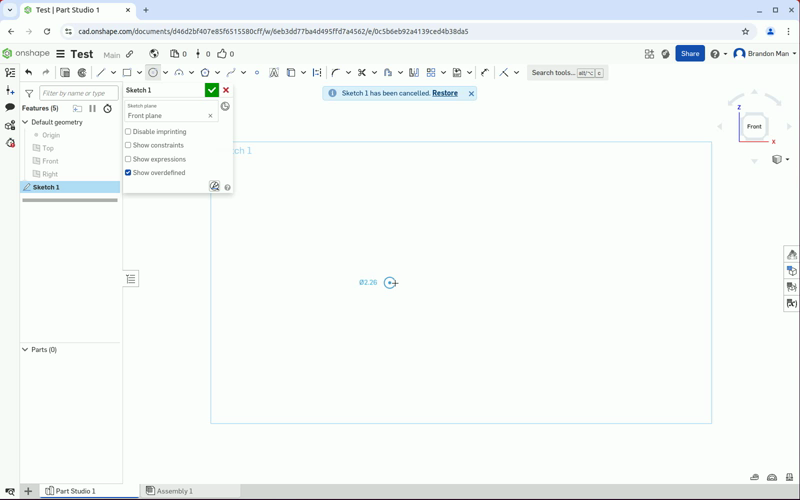
key(esc)
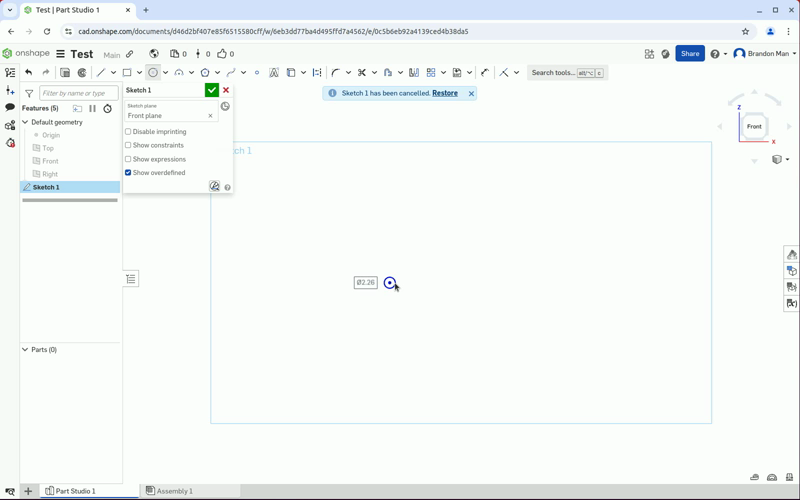
mouse_move(385, 280)
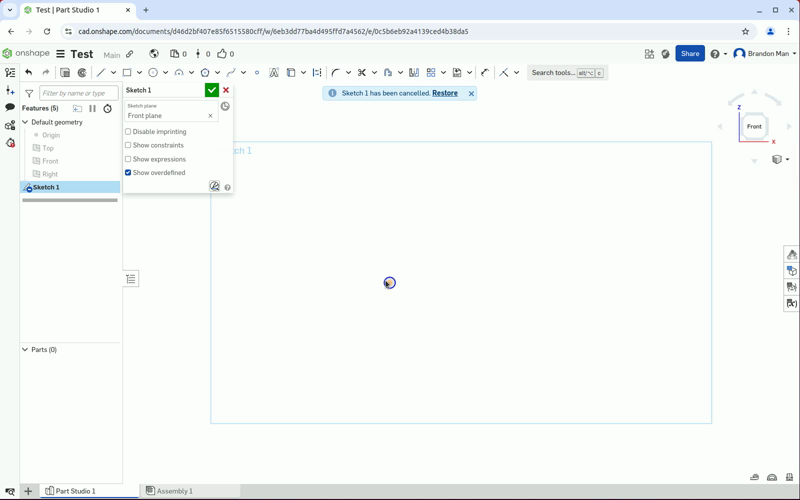
scroll(6)
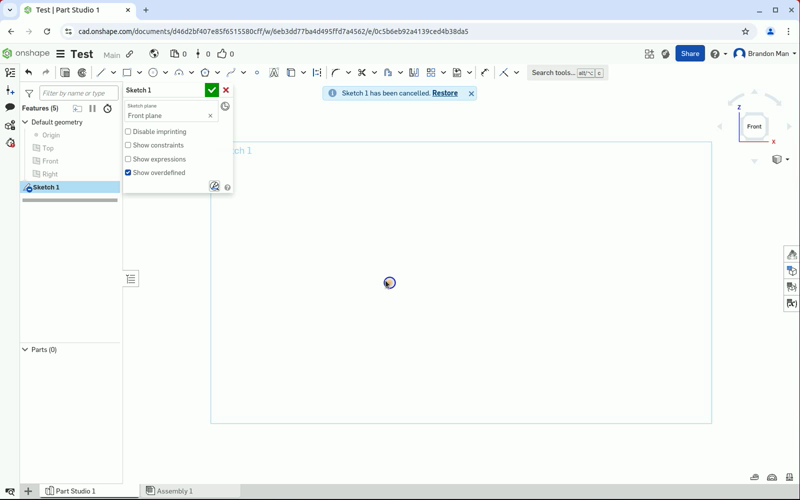
scroll(6)
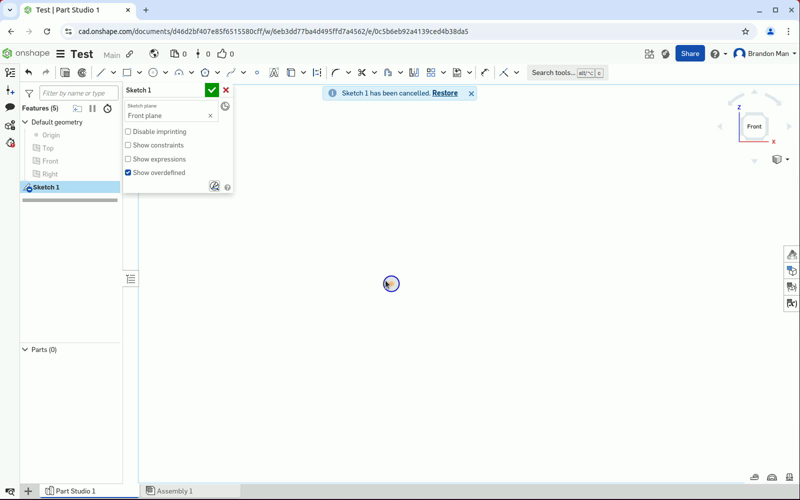
scroll(6)
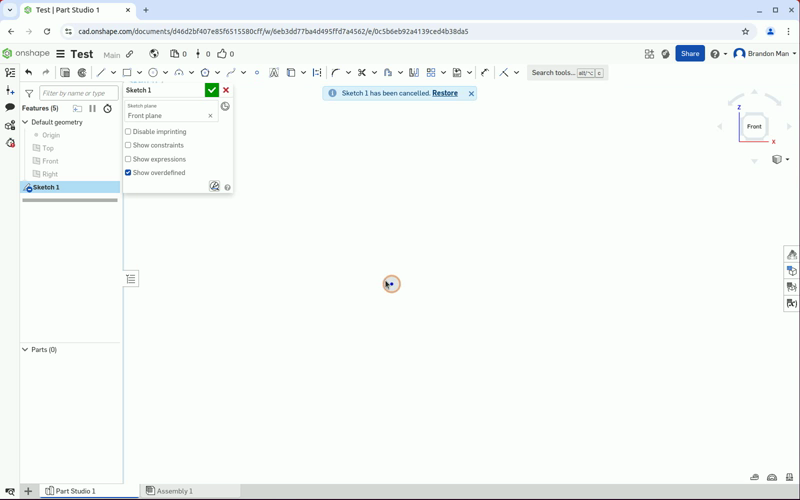
scroll(6)
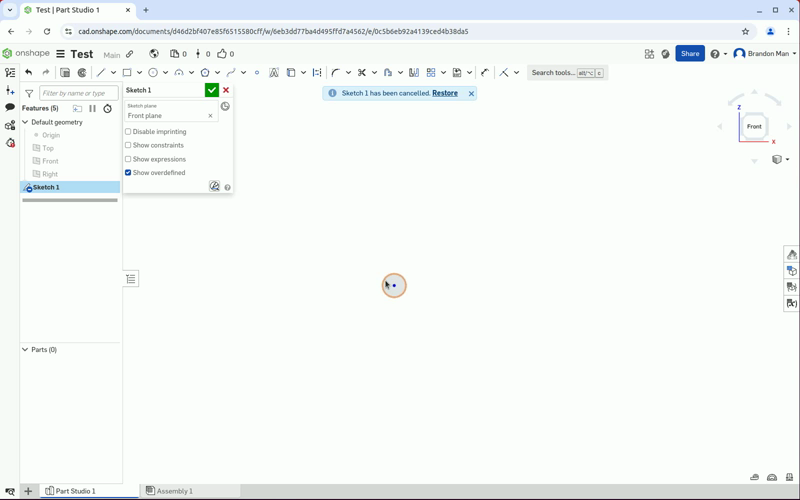
scroll(6)
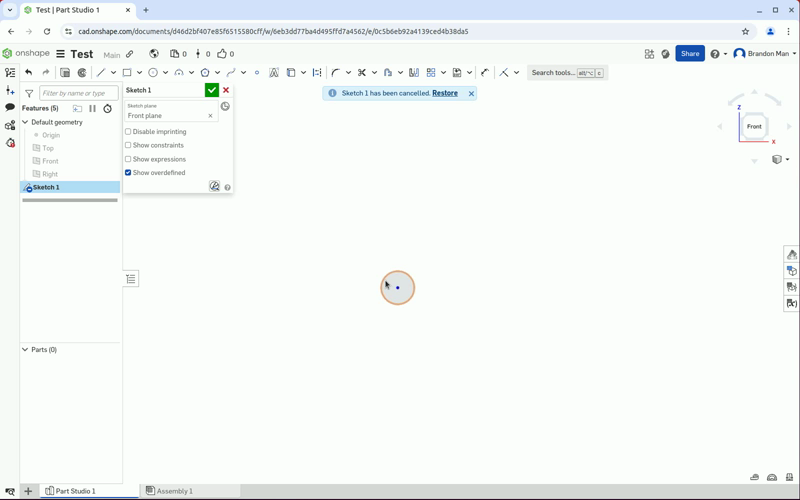
scroll(6)
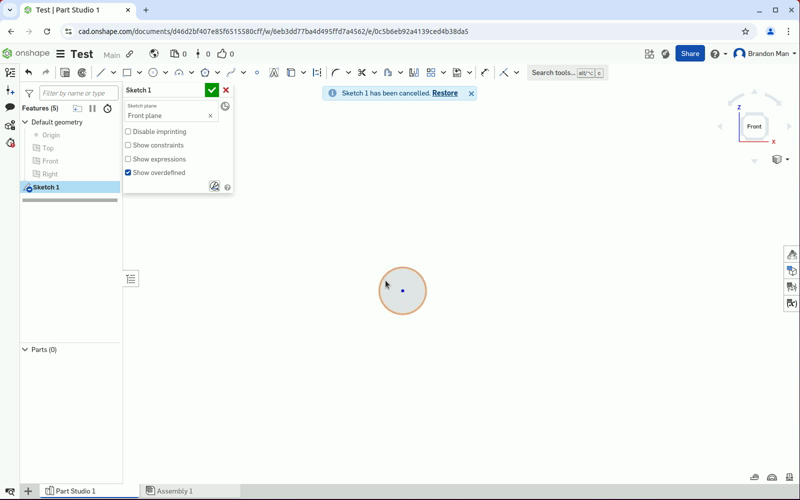
scroll(6)
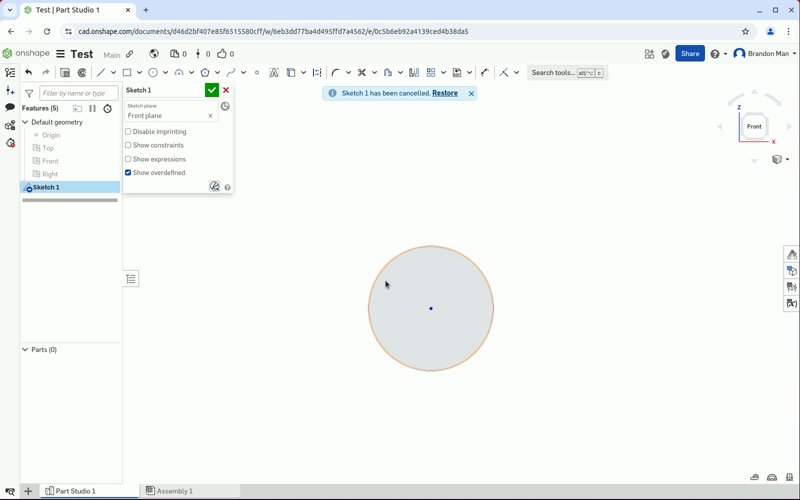
click(385, 280)
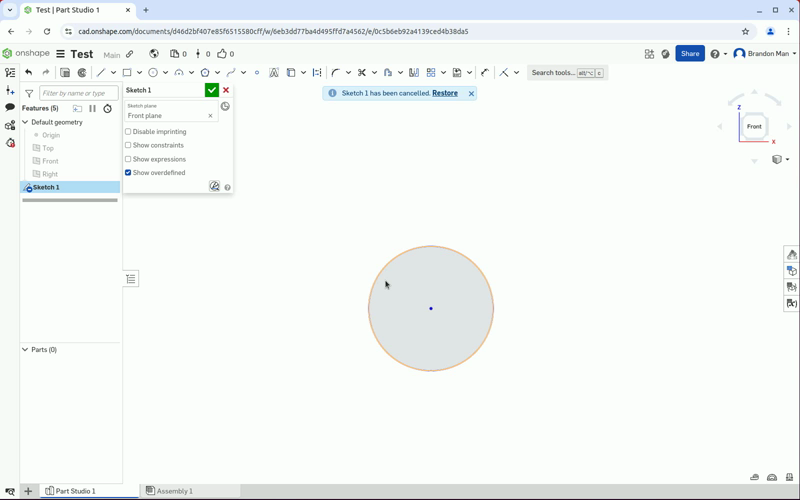
scroll(-6)
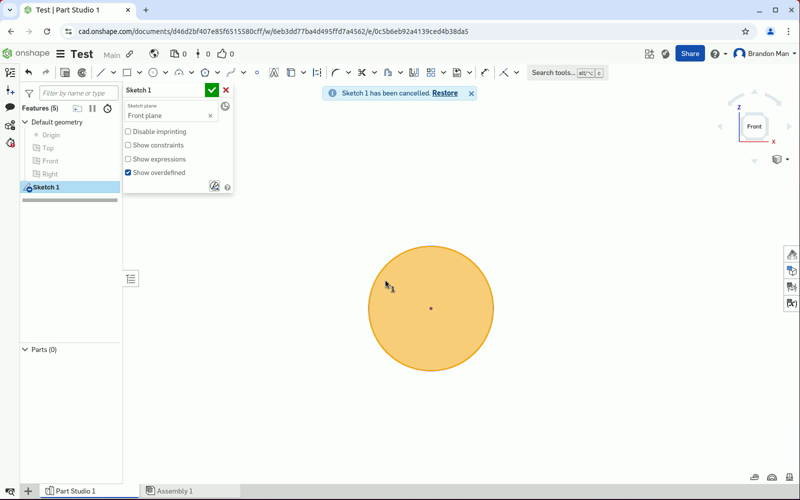
scroll(-6)
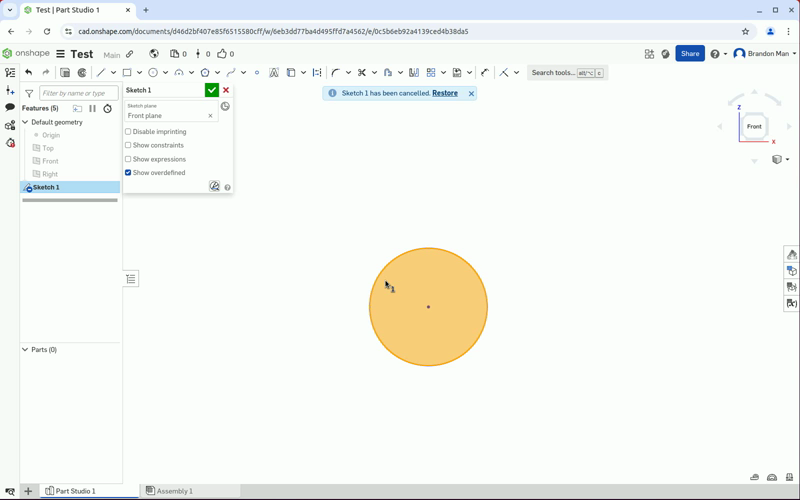
scroll(-6)
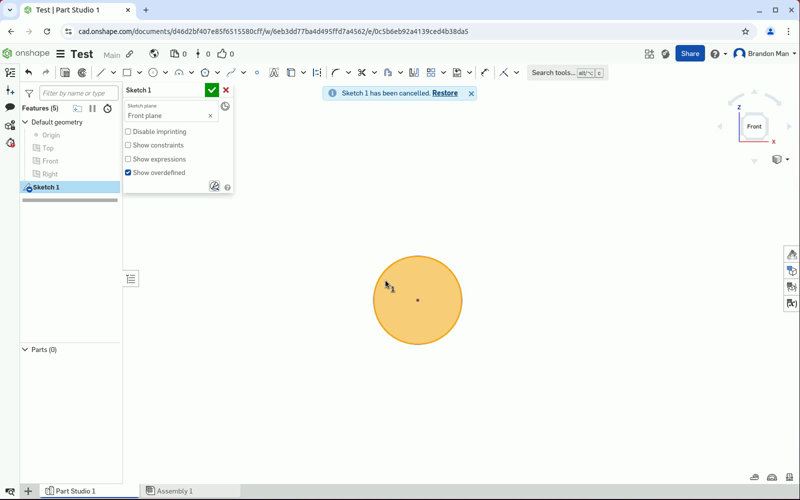
scroll(-6)
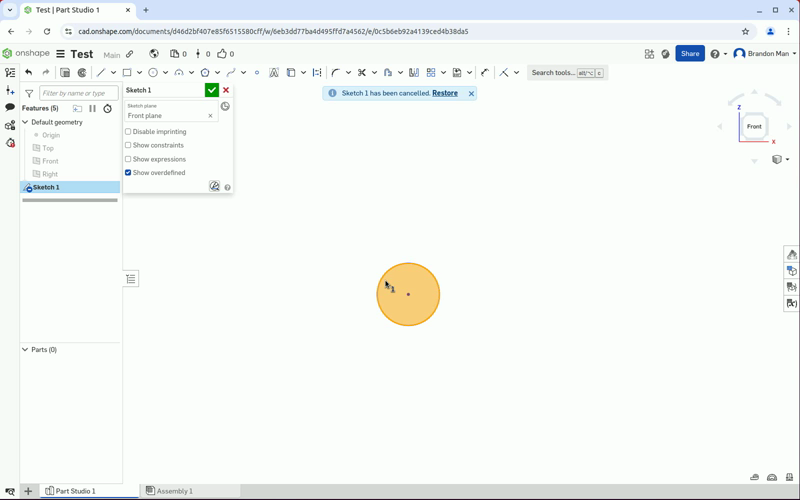
scroll(-6)
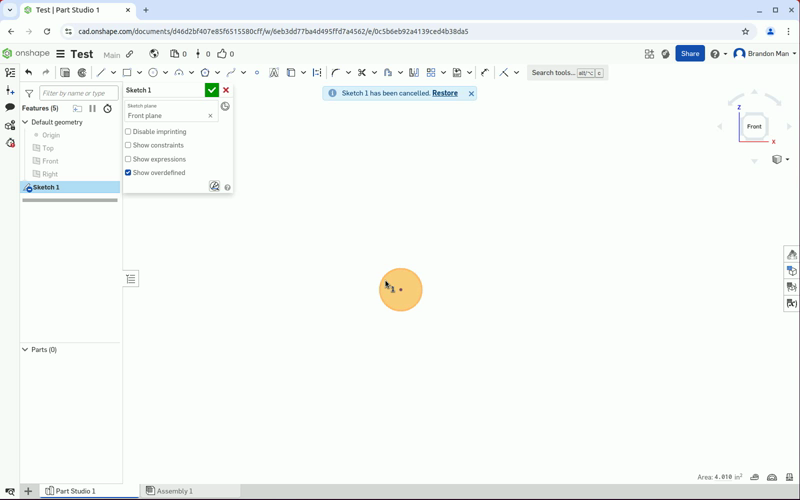
scroll(-6)
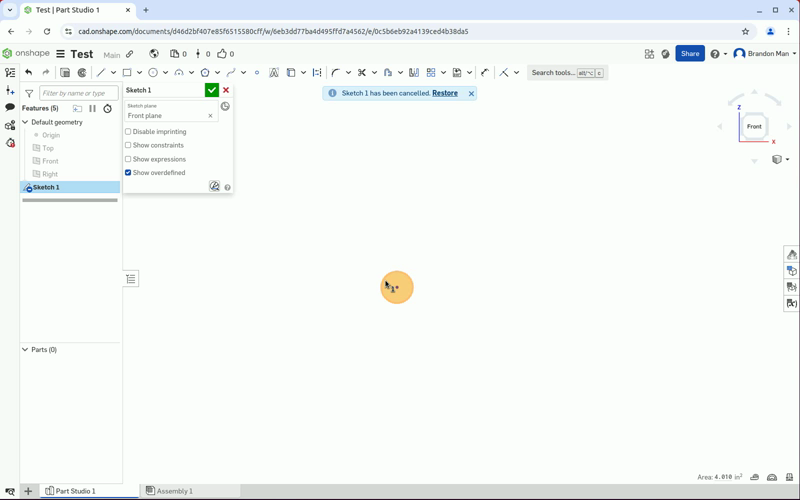
scroll(-6)
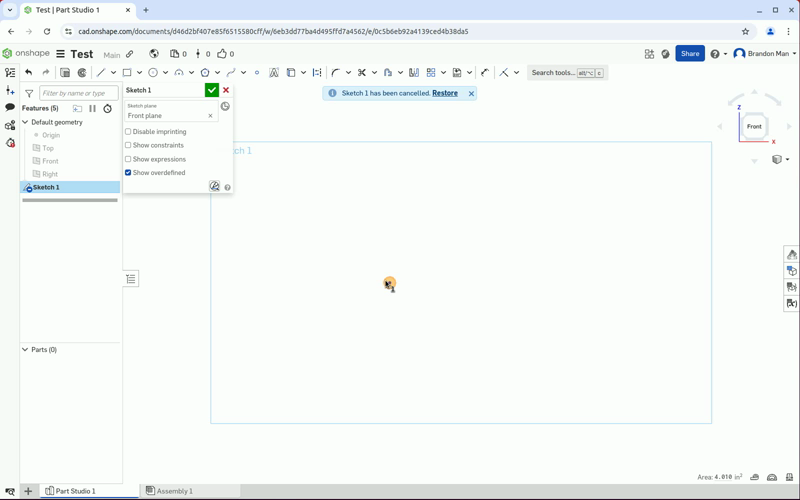
mouse_move(73, 352)
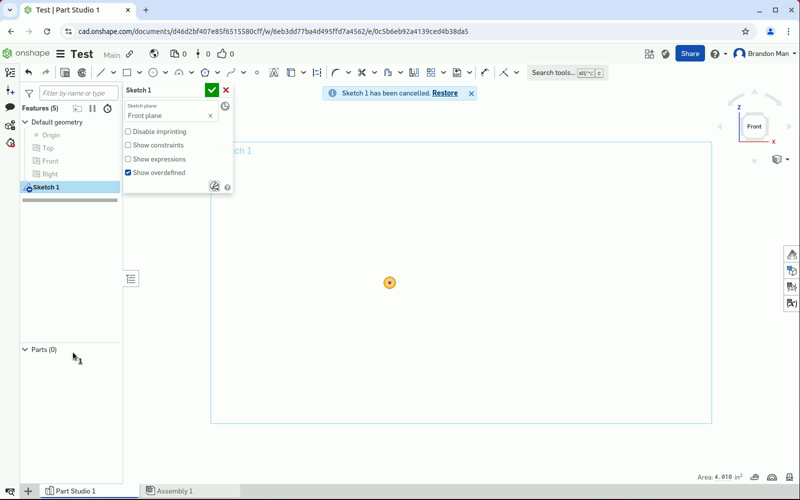
key(shift+y)
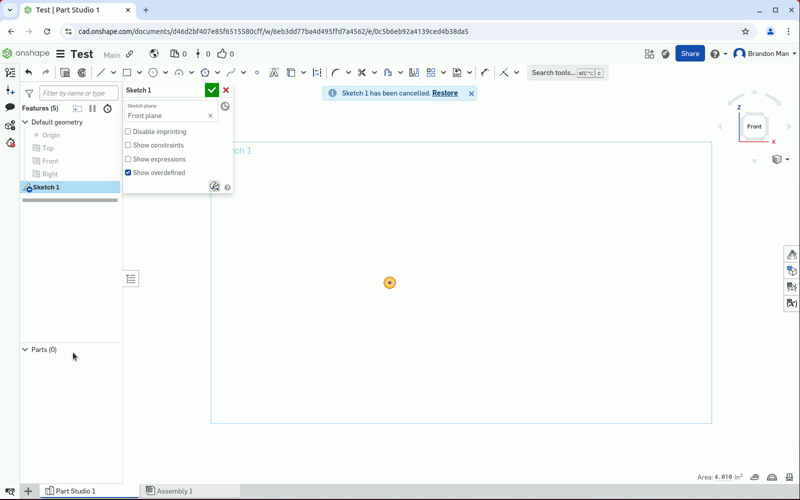
key(shift+e)
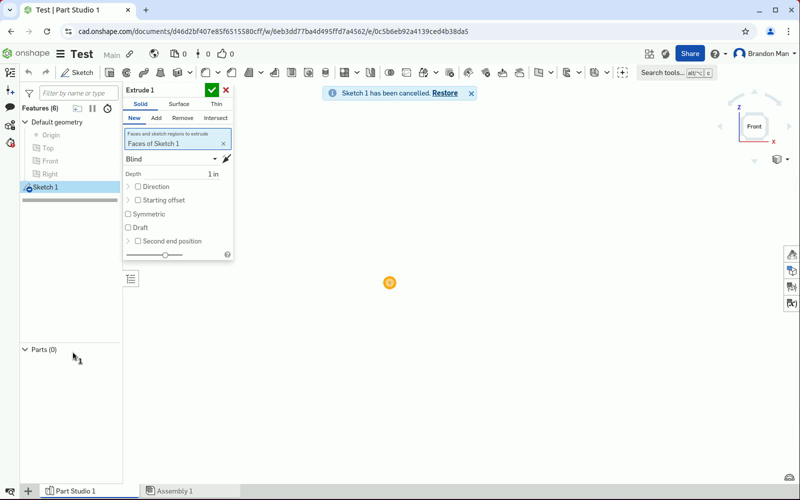
mouse_move(143, 106)
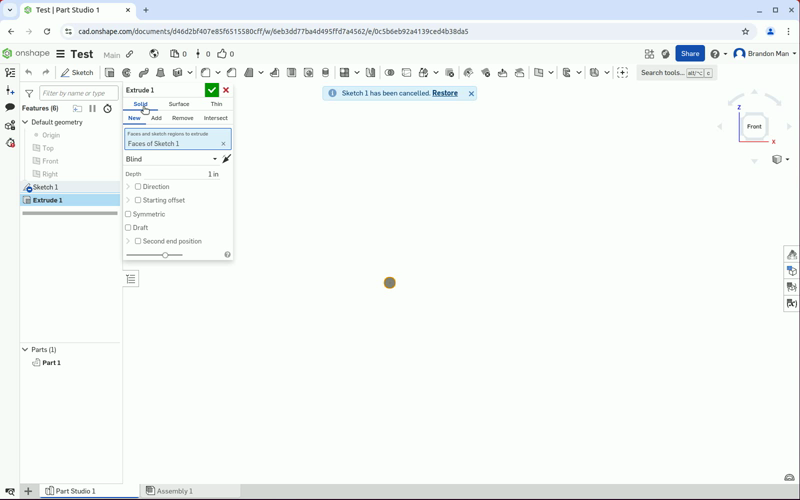
click(143, 106)
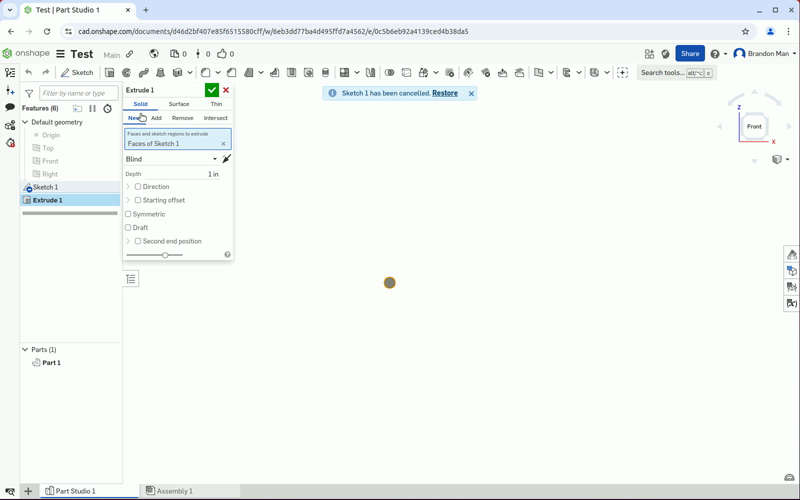
mouse_move(137, 120)
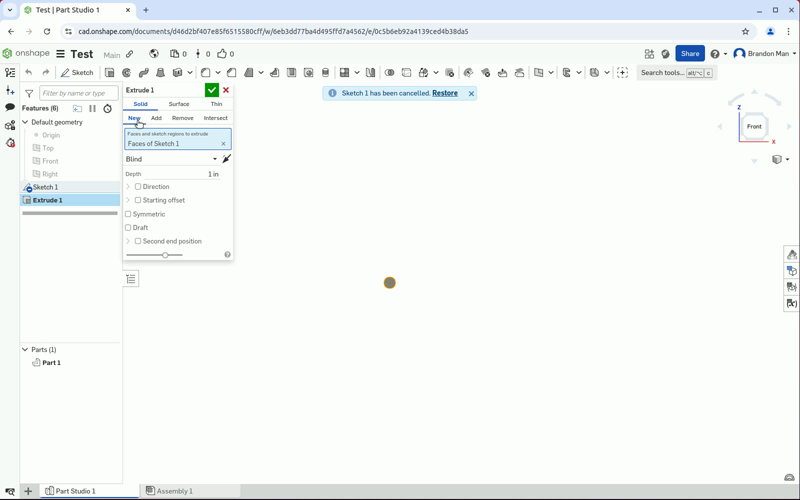
click(137, 120)
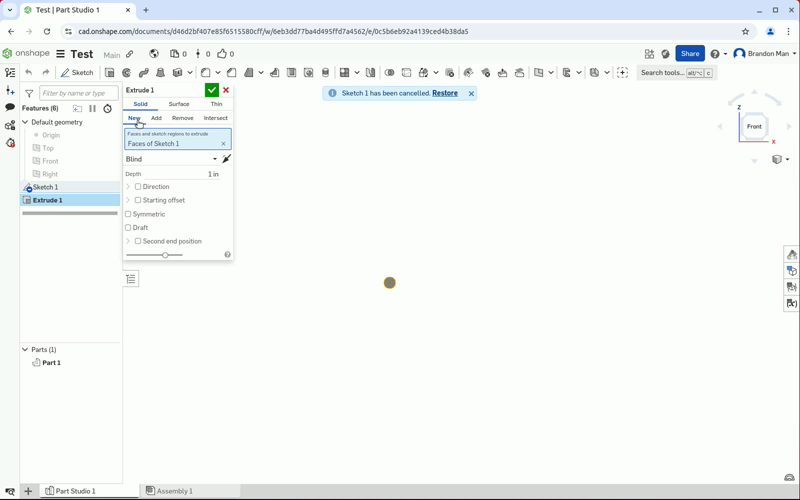
key(tab, 4)
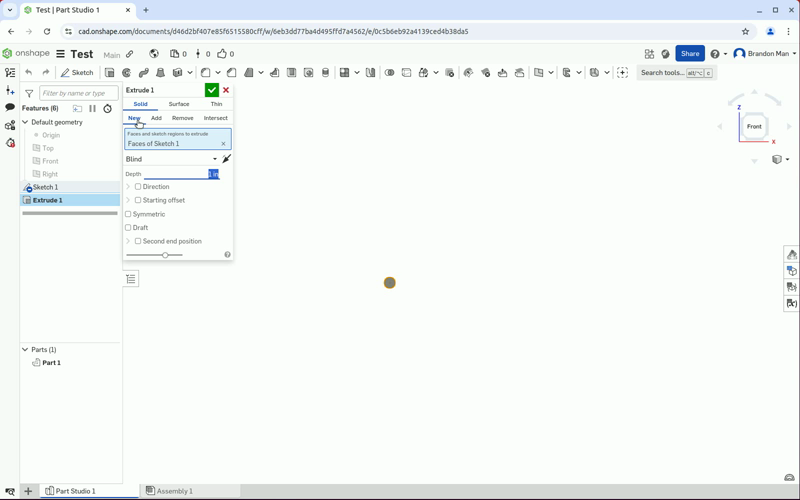
text(23.108)
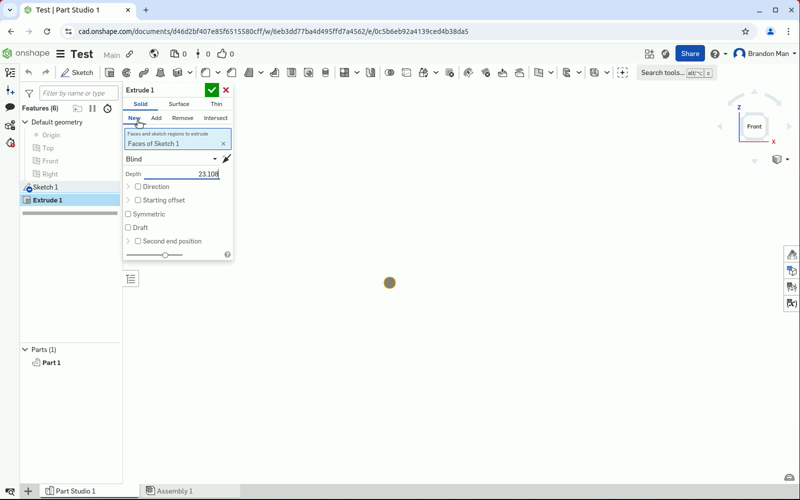
key(enter)
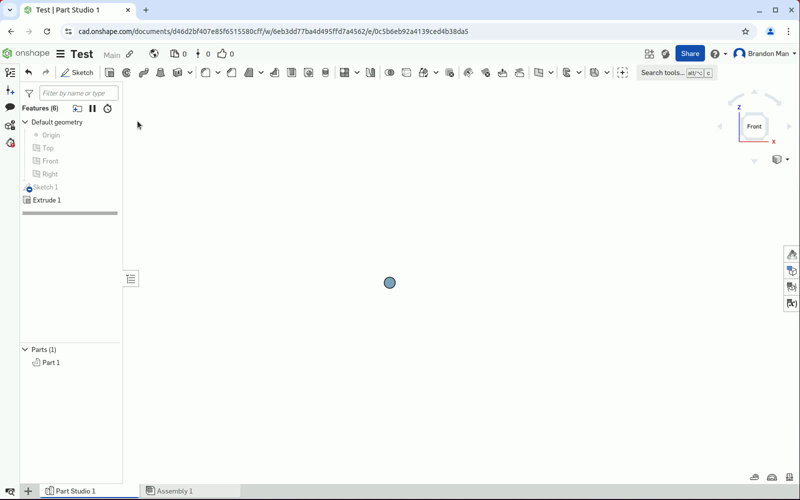
key(shift+h)
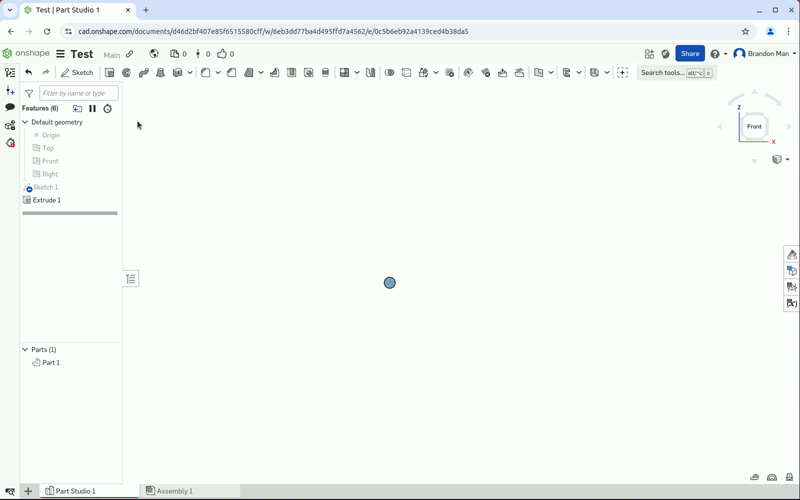
key(shift+h)
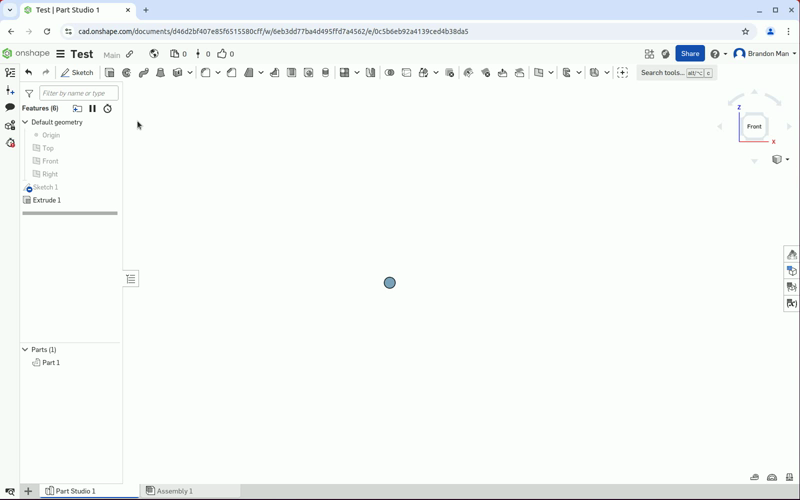
mouse_move(73, 189)
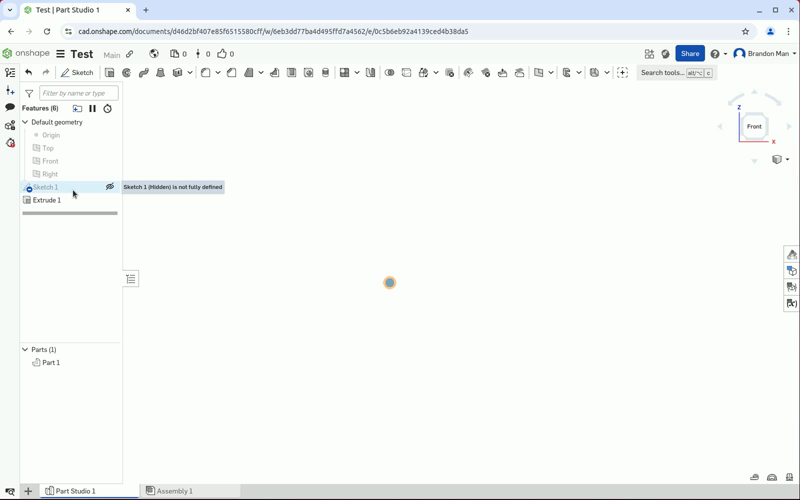
click(73, 189)
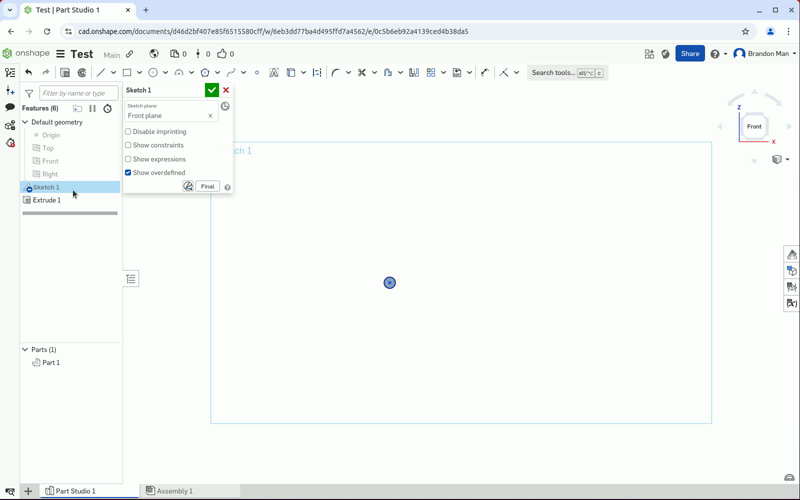
mouse_move(229, 92)
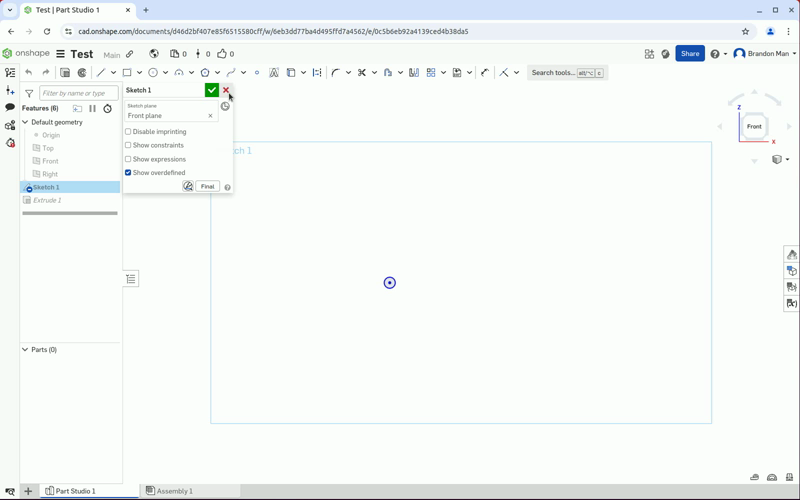
click(229, 92)
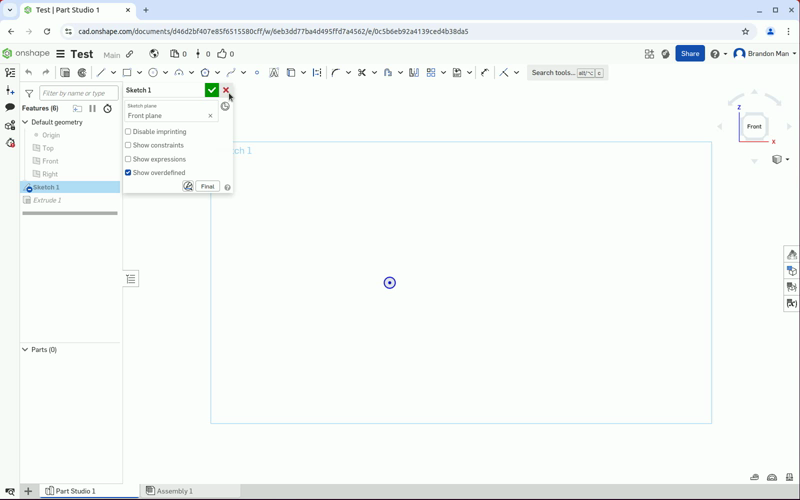
key(shift+s)
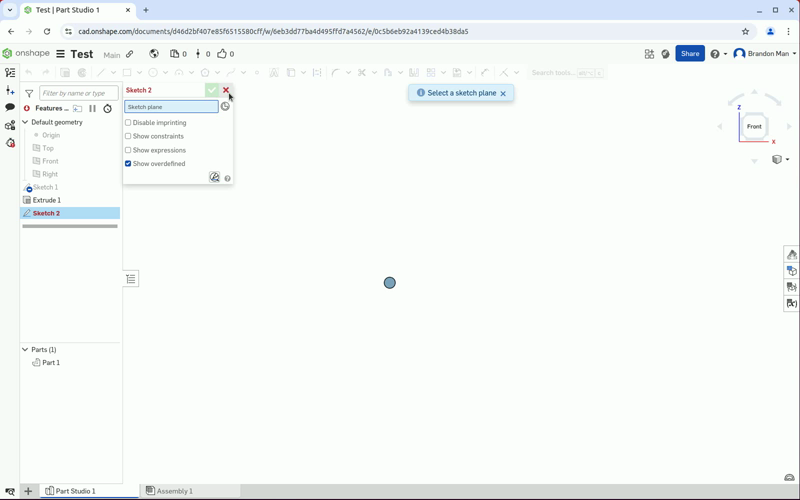
mouse_move(73, 163)
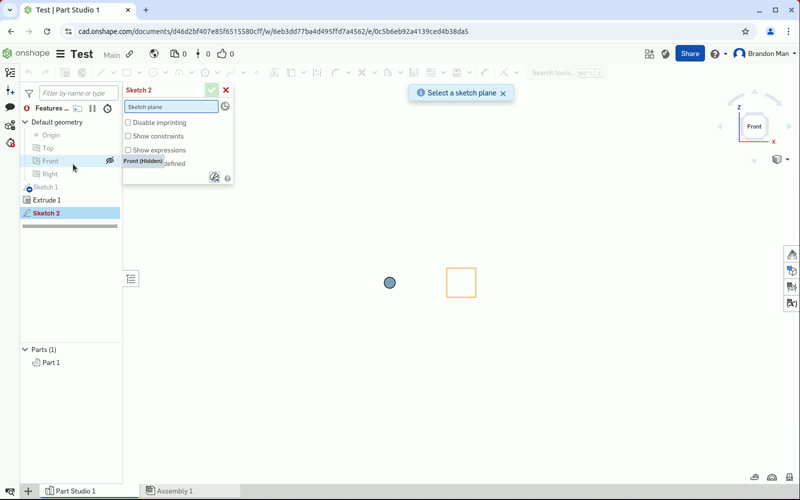
click(73, 163)
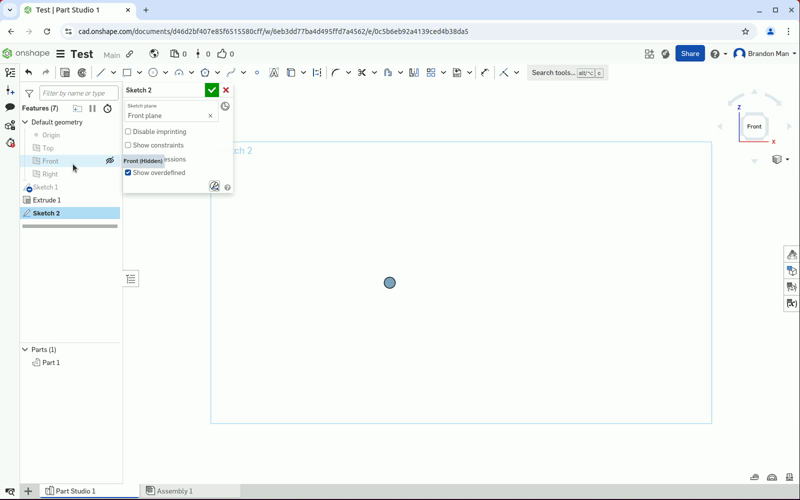
mouse_move(73, 352)
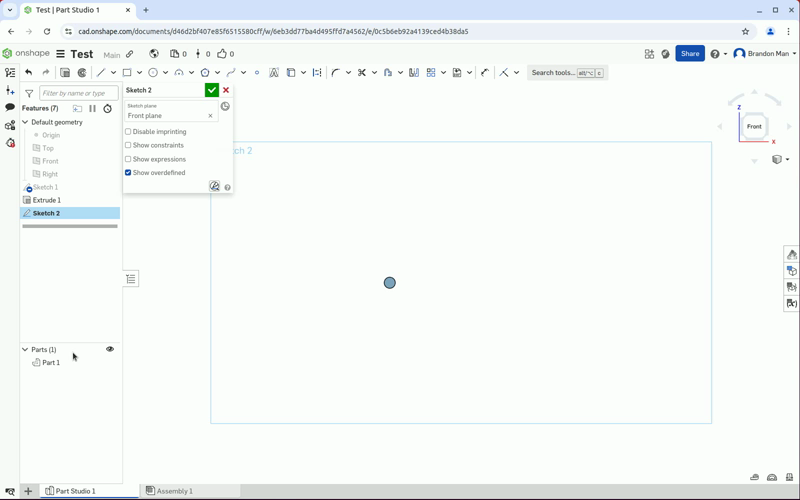
key(y)
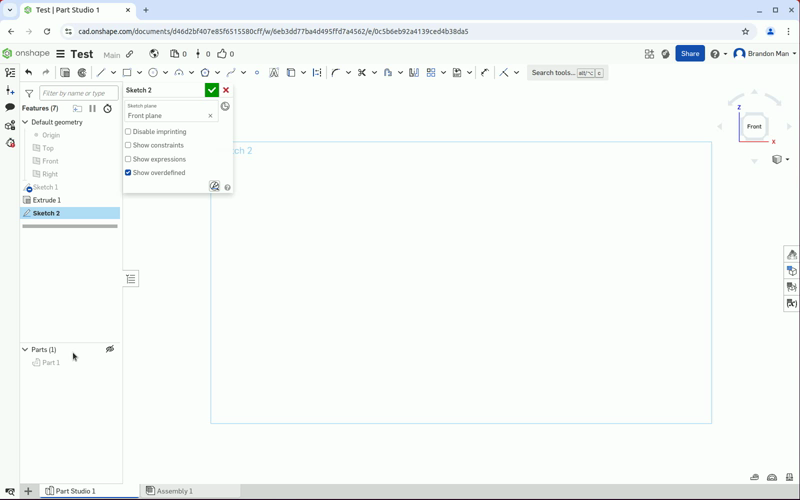
key(c)
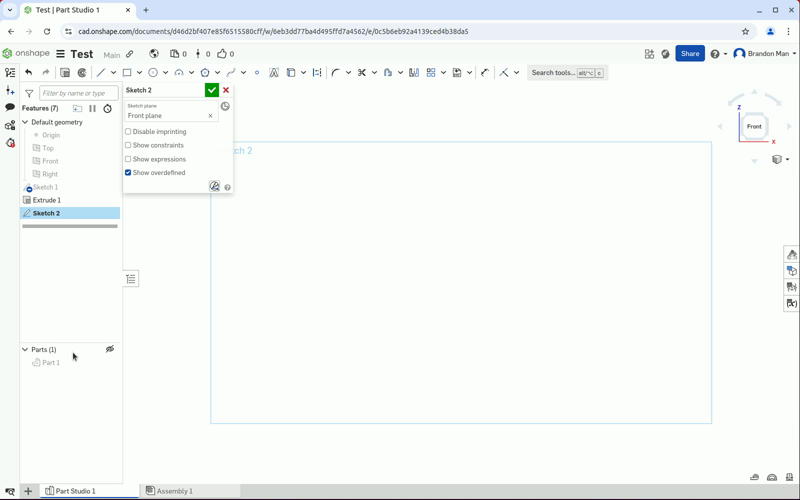
key_down(shift)
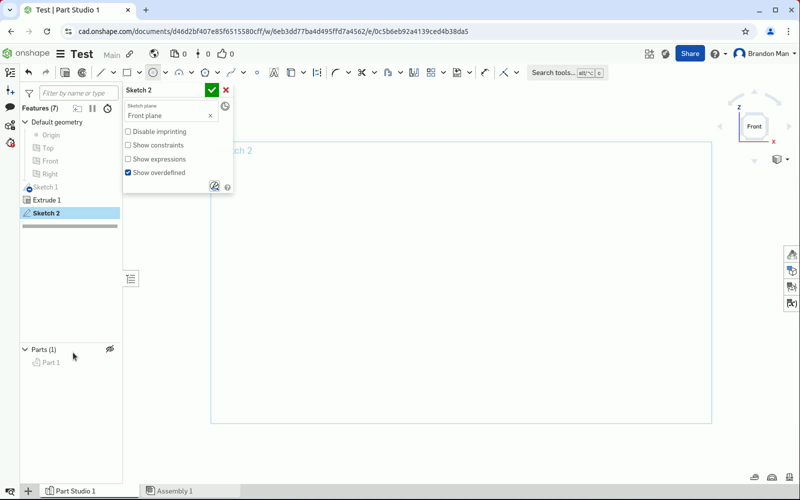
mouse_move(516, 282)
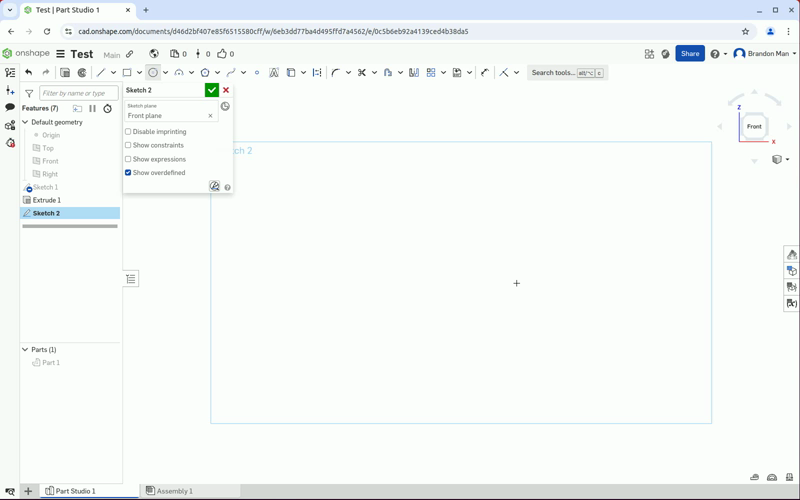
click(516, 282)
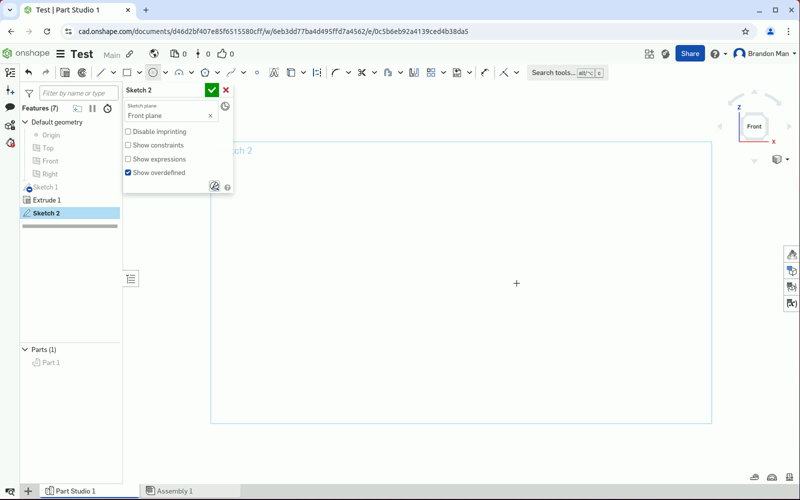
key_up(shift)
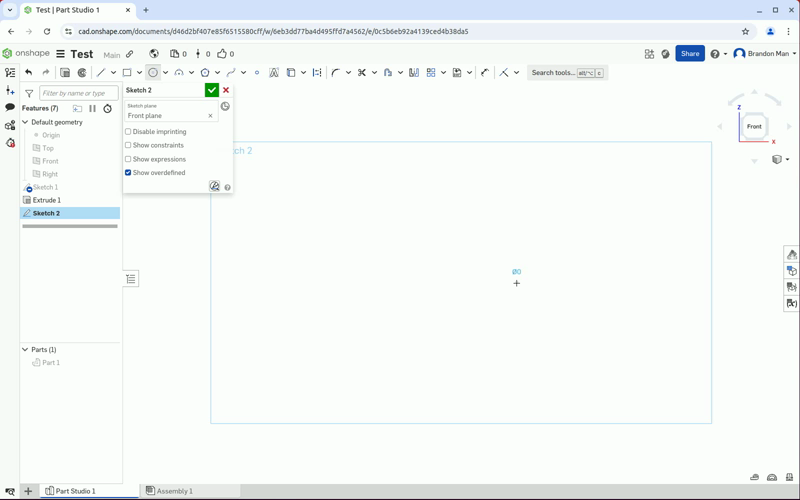
mouse_move(522, 282)
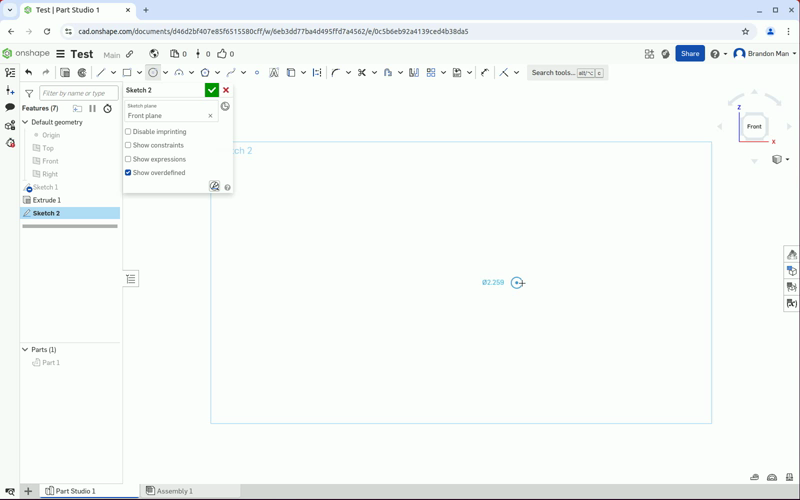
click(522, 282)
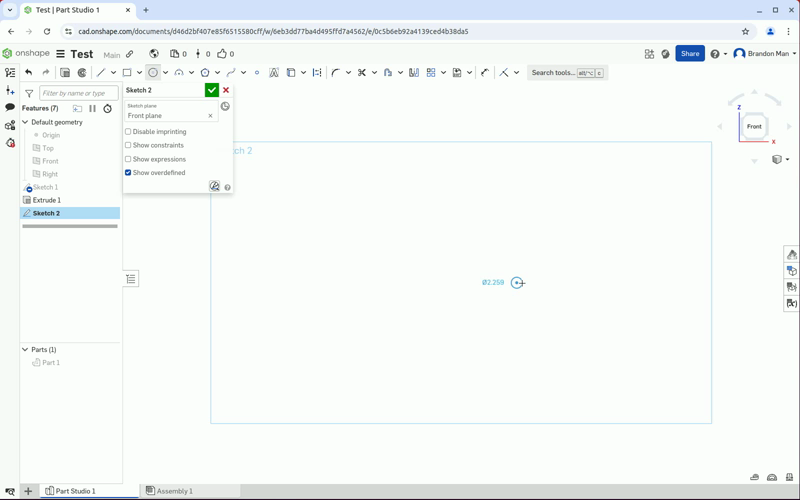
key(esc)
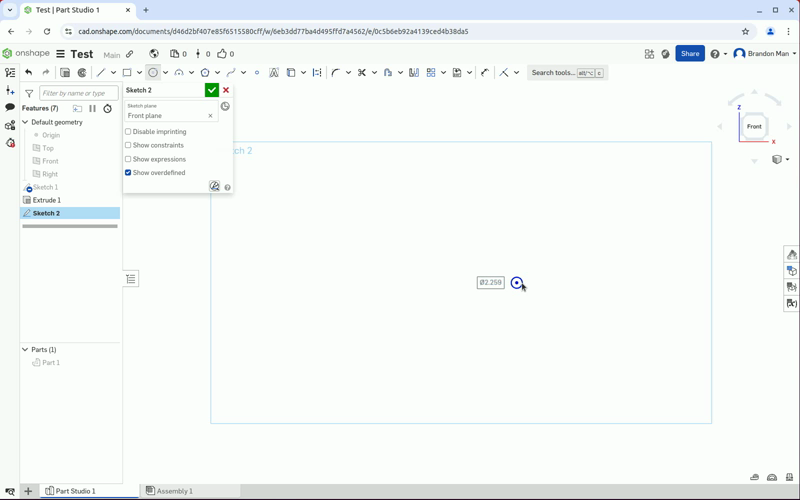
mouse_move(517, 282)
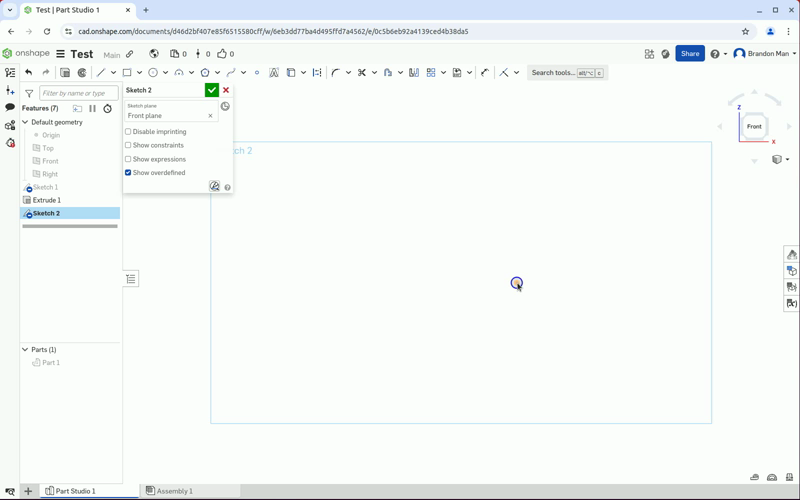
scroll(6)
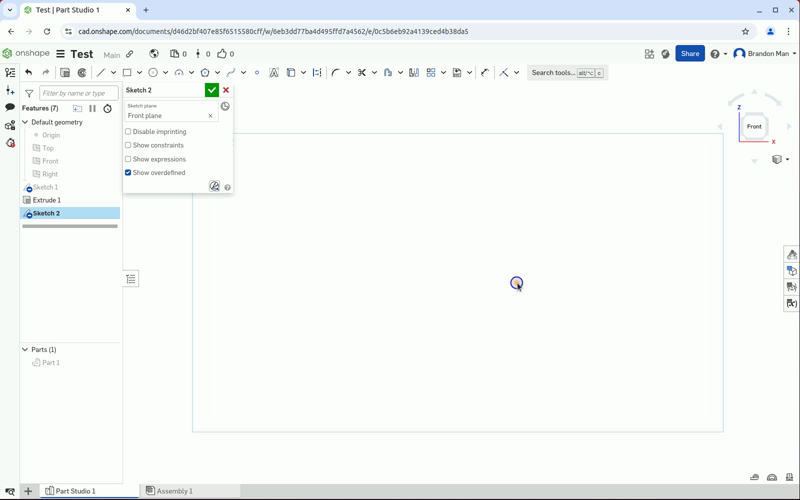
scroll(6)
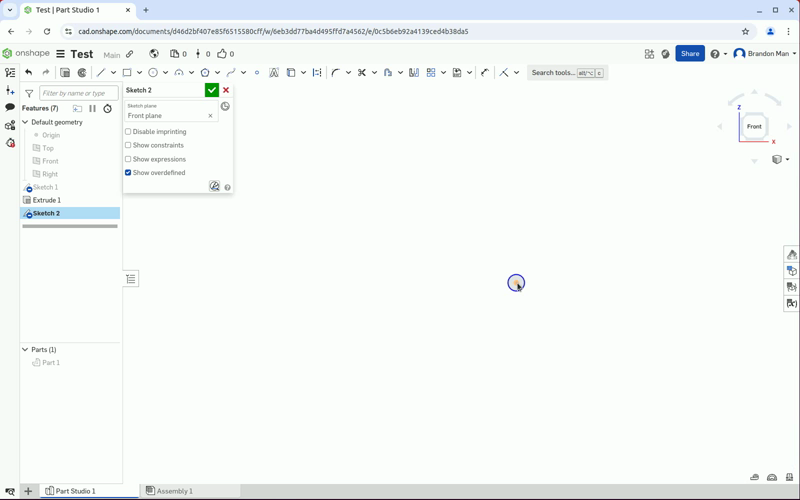
scroll(6)
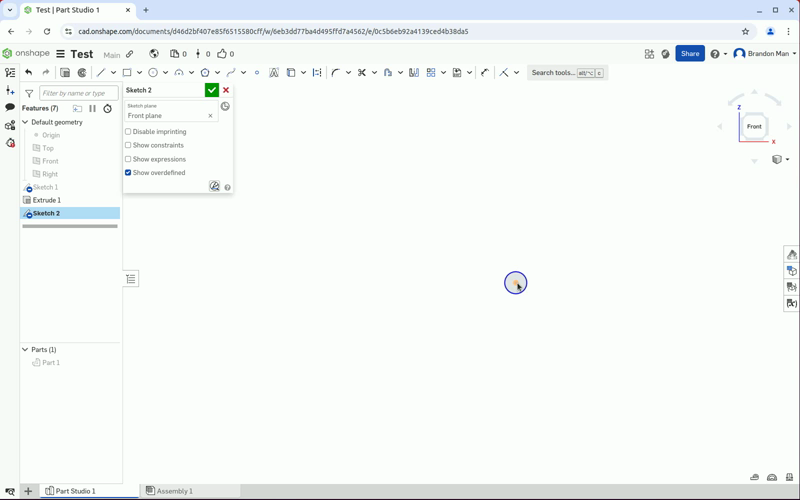
scroll(6)
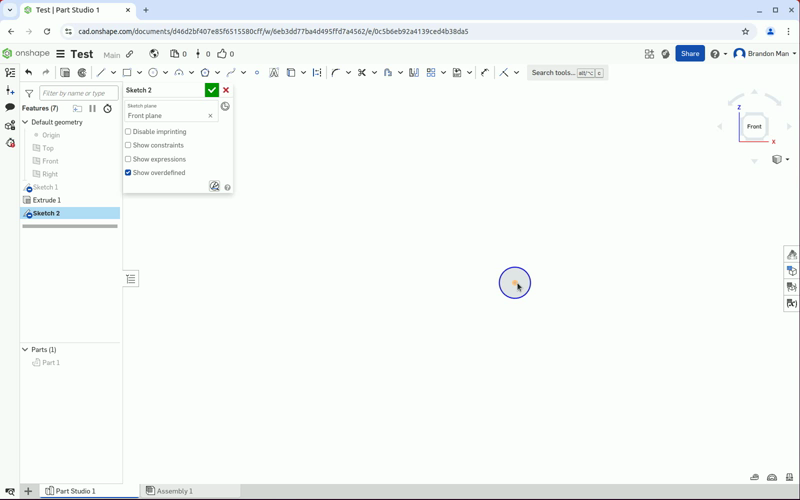
scroll(6)
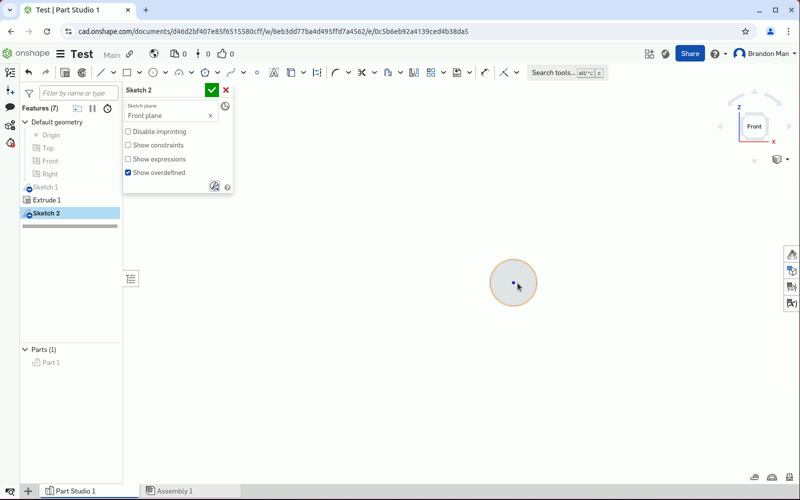
scroll(6)
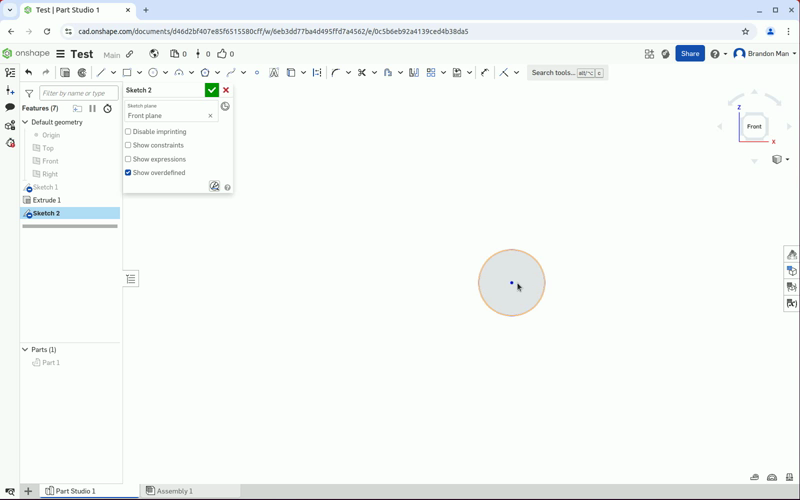
scroll(6)
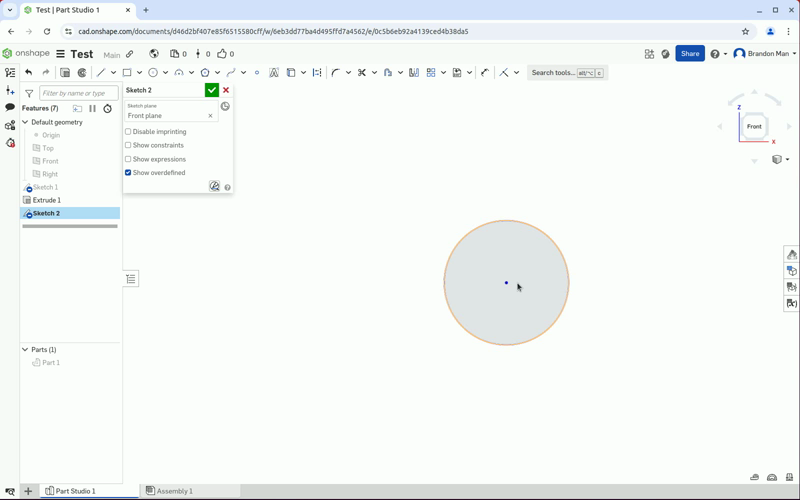
click(517, 282)
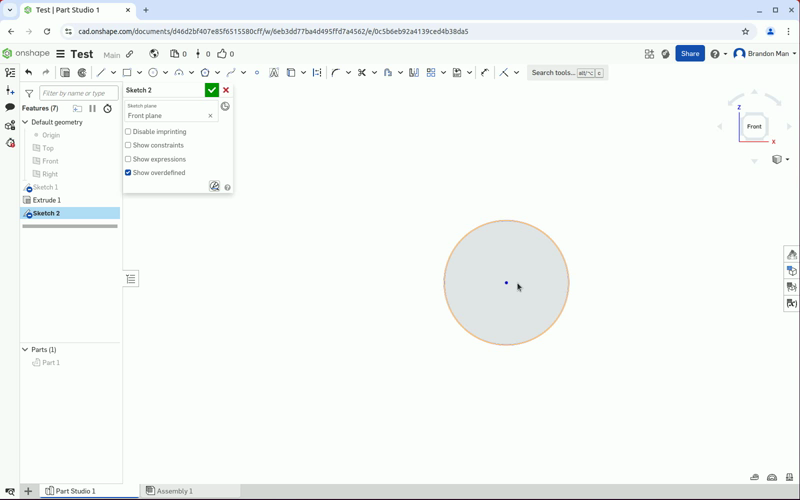
scroll(-6)
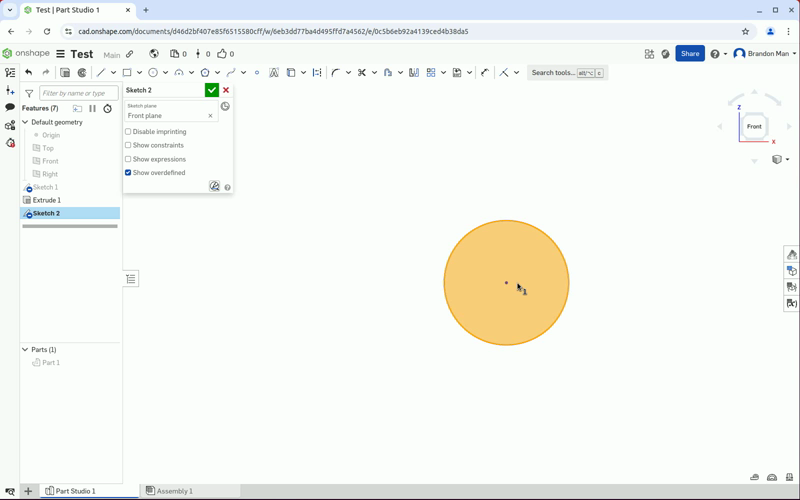
scroll(-6)
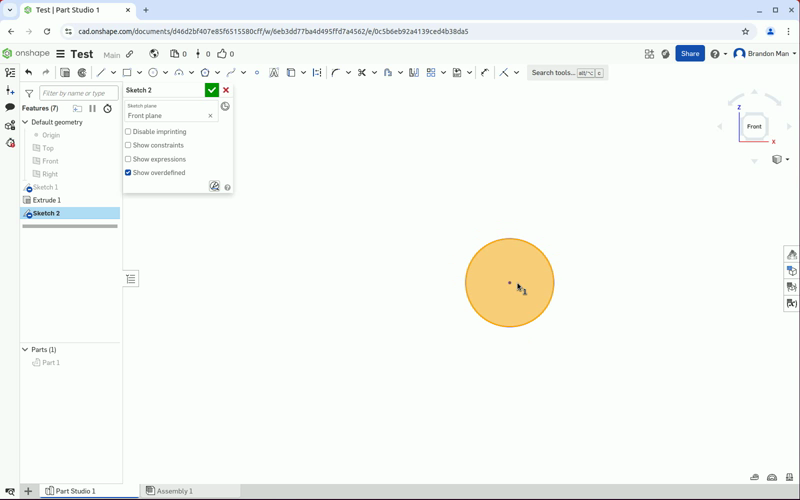
scroll(-6)
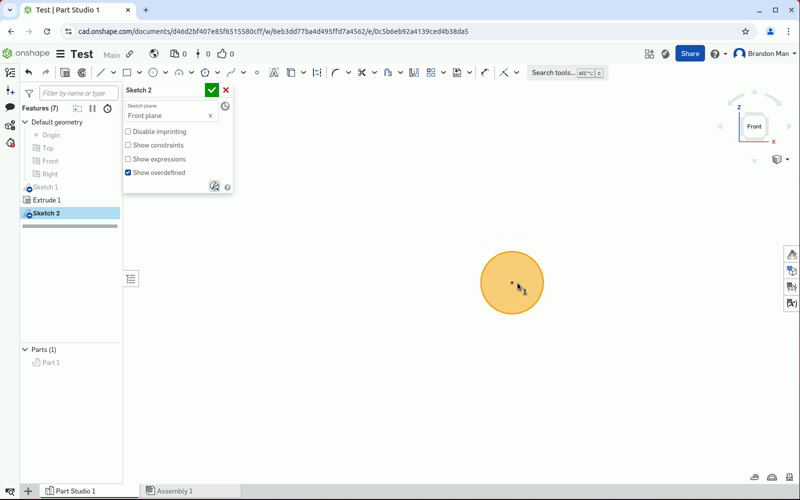
scroll(-6)
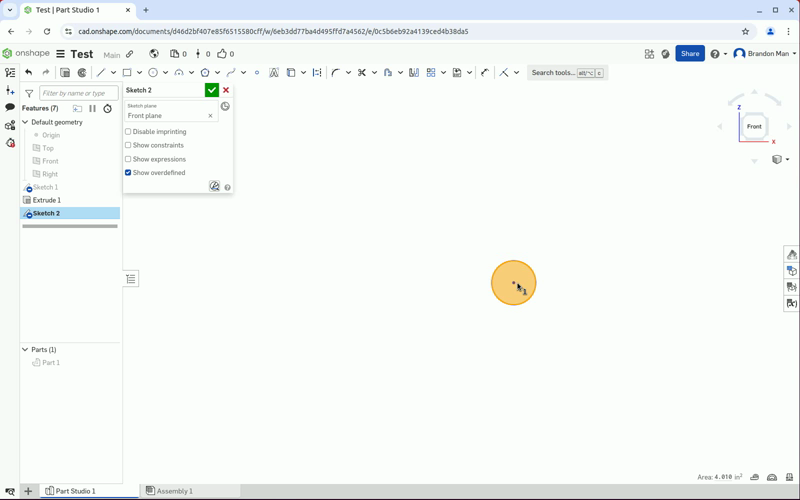
scroll(-6)
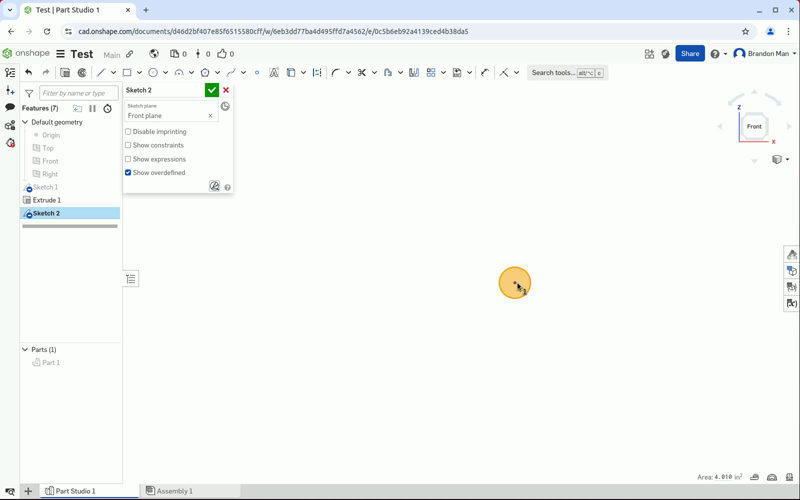
scroll(-6)
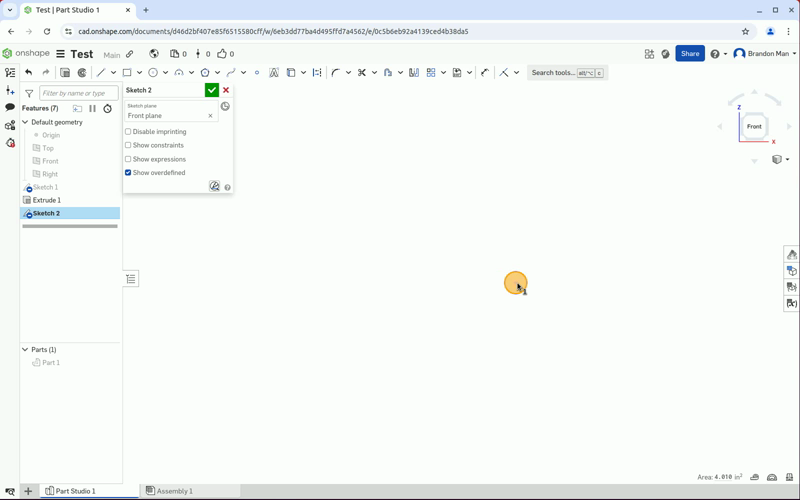
scroll(-6)
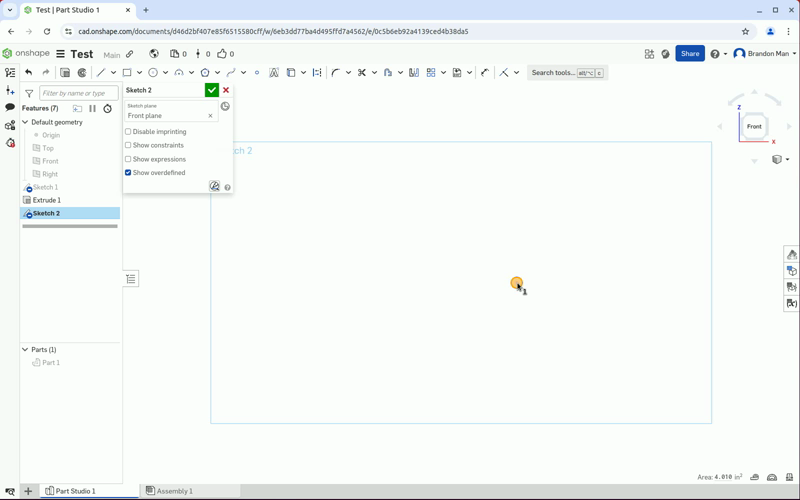
mouse_move(73, 352)
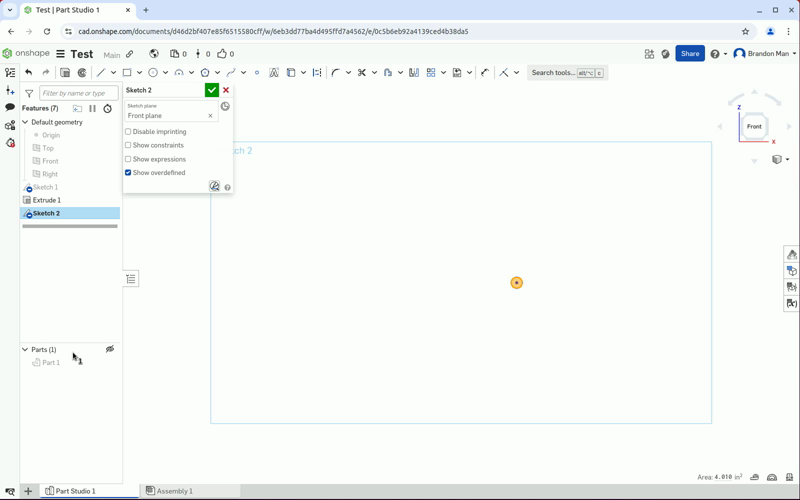
key(shift+y)
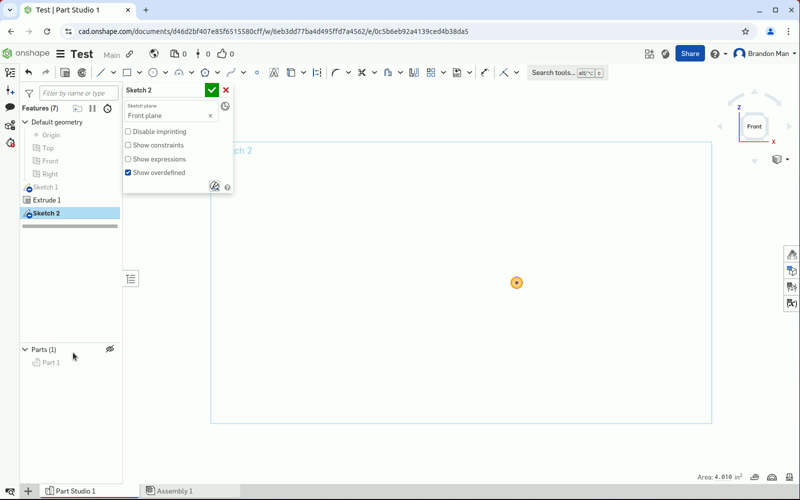
key(shift+e)
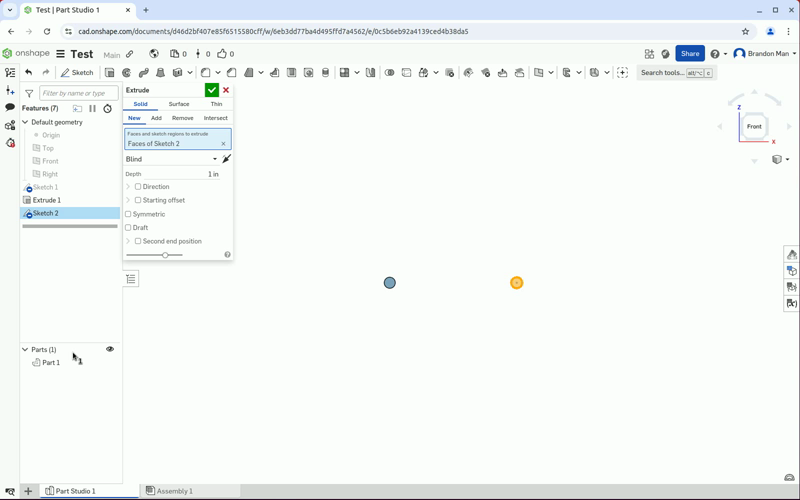
mouse_move(143, 106)
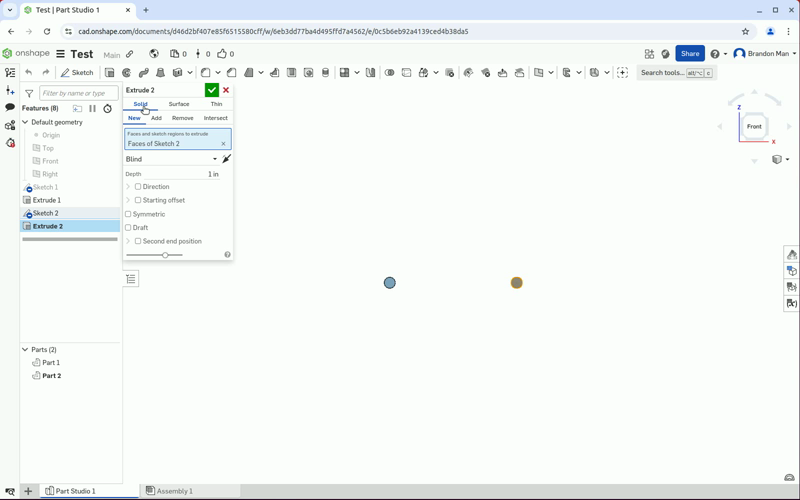
click(143, 106)
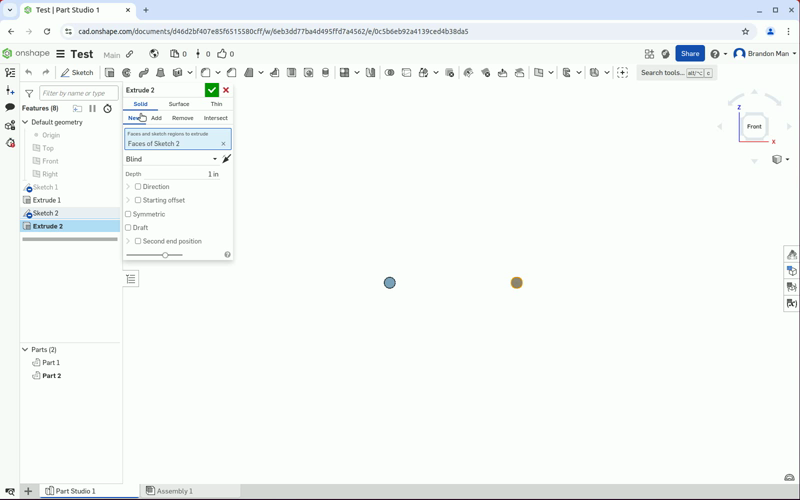
mouse_move(137, 120)
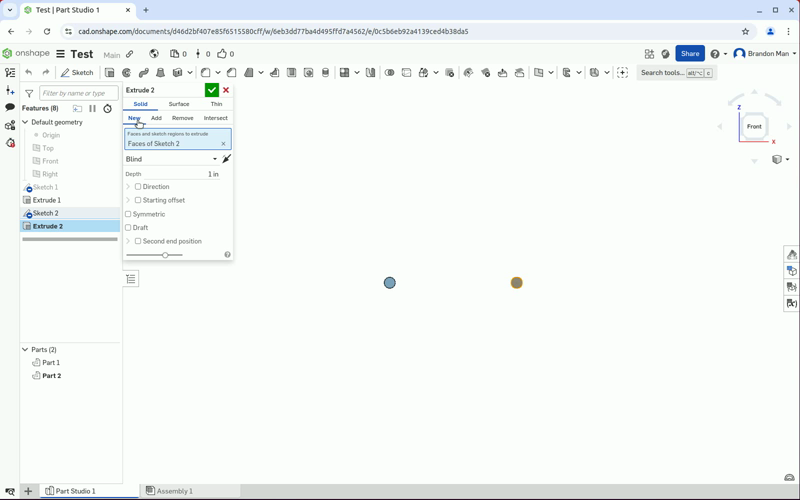
click(137, 120)
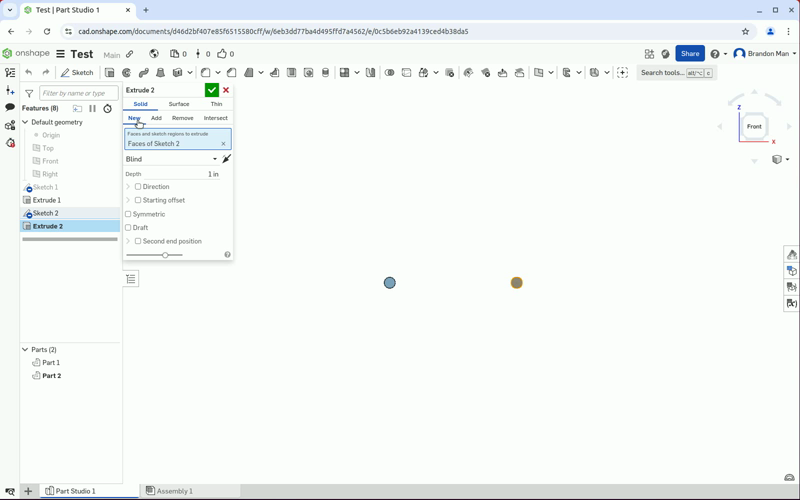
key(tab, 4)
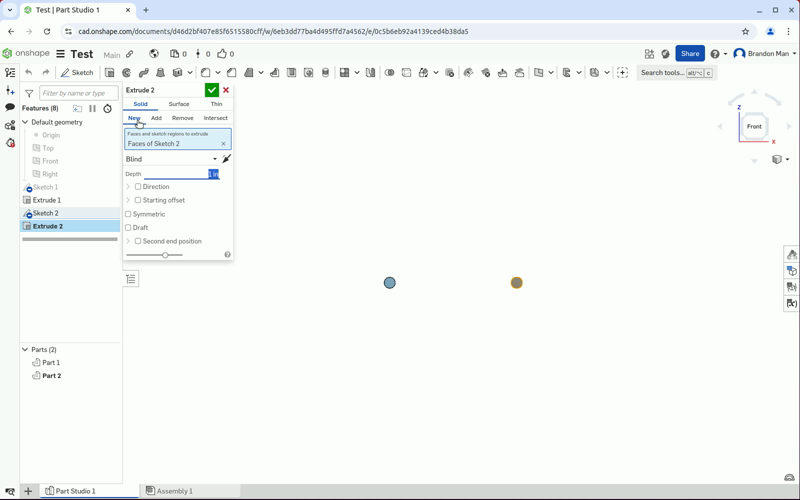
text(23.108)
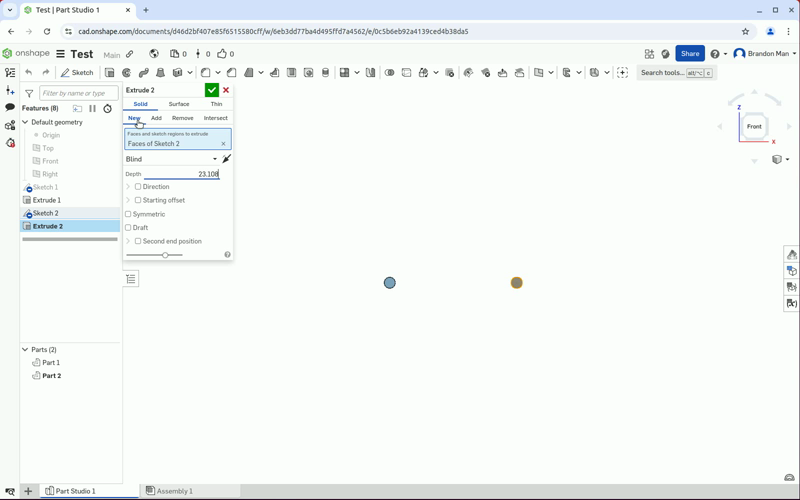
key(enter)
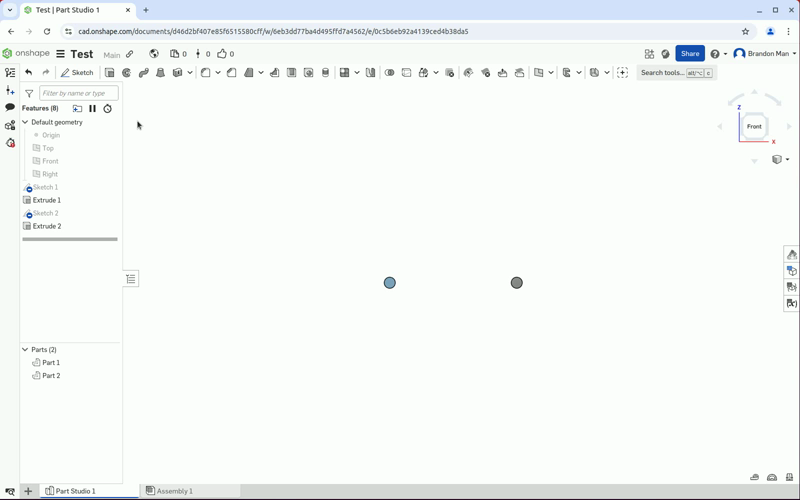
key(shift+h)
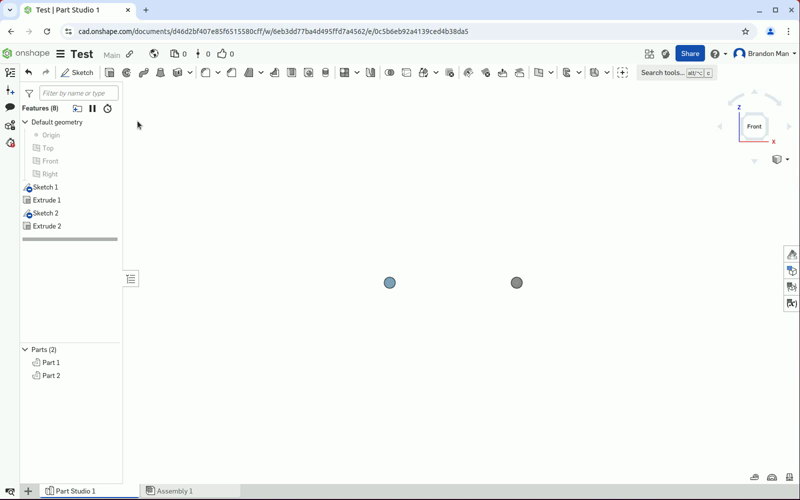
key(shift+h)
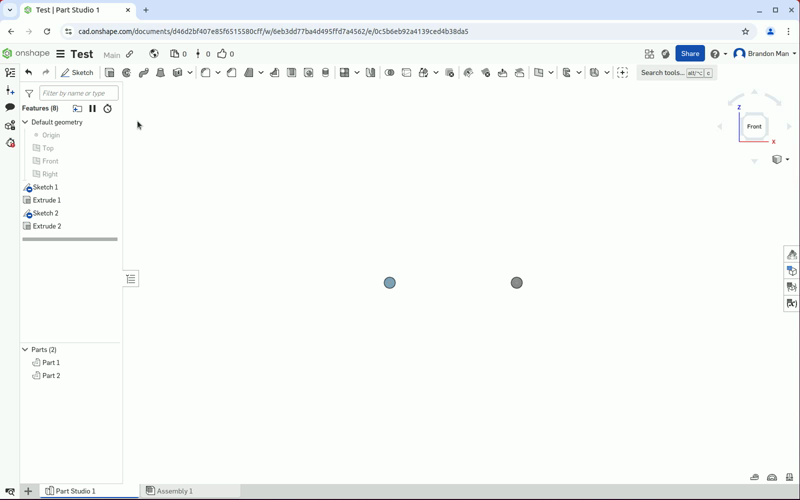
key(shift+7)
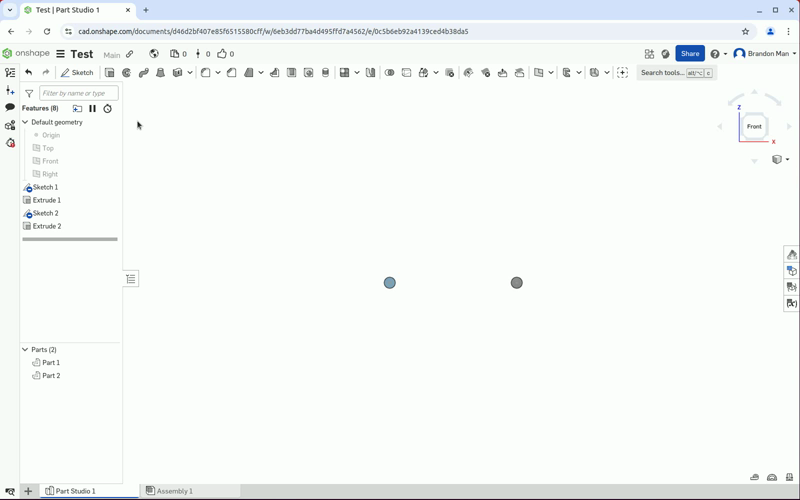
key(left, 2)
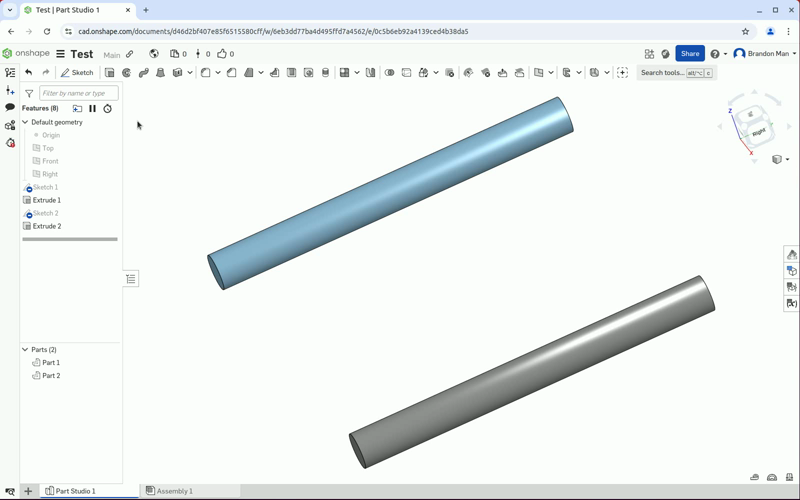
key(down, 2)
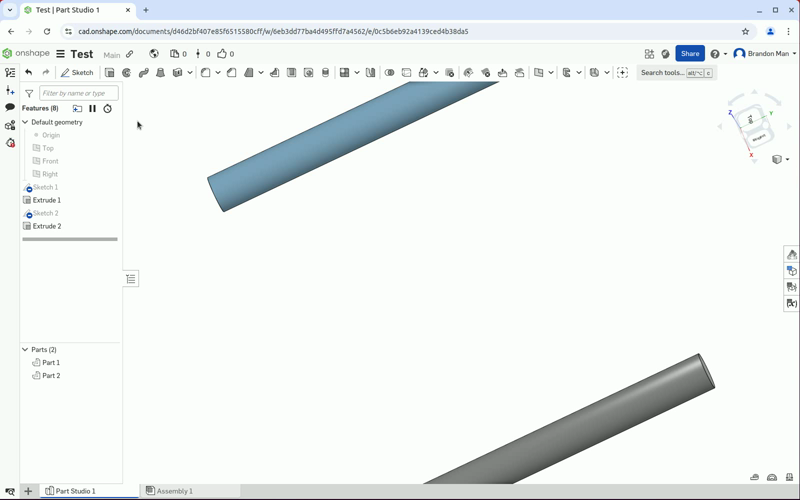
key(up, 2)
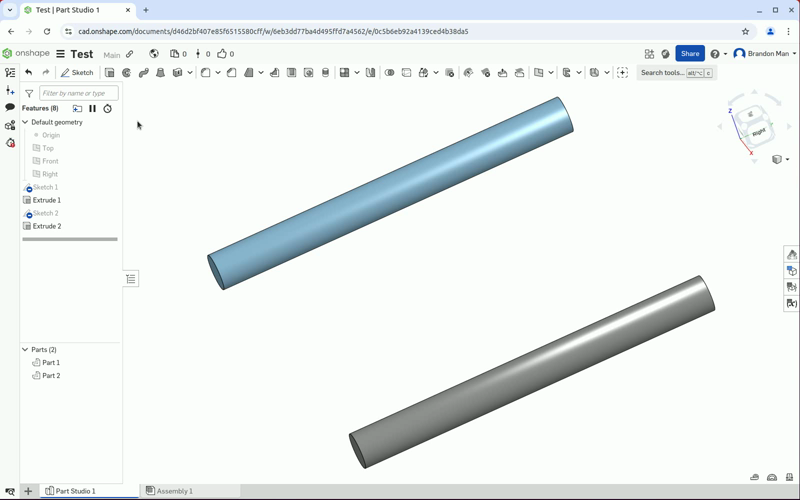
key(right, 2)
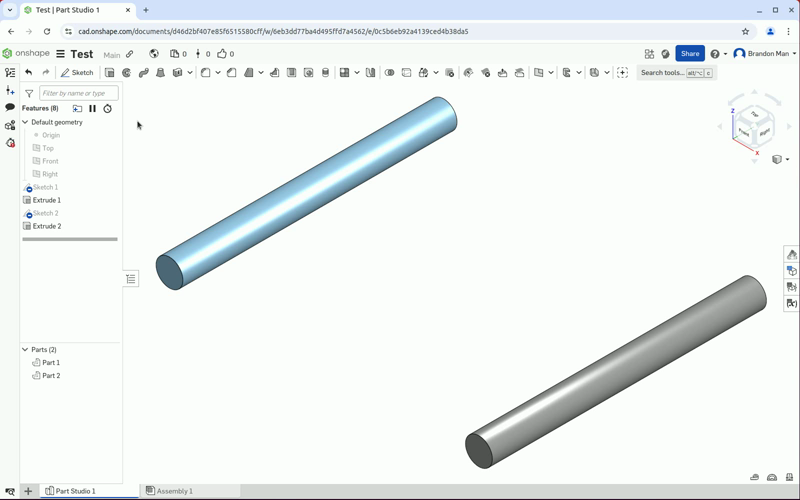
mouse_move(73, 189)
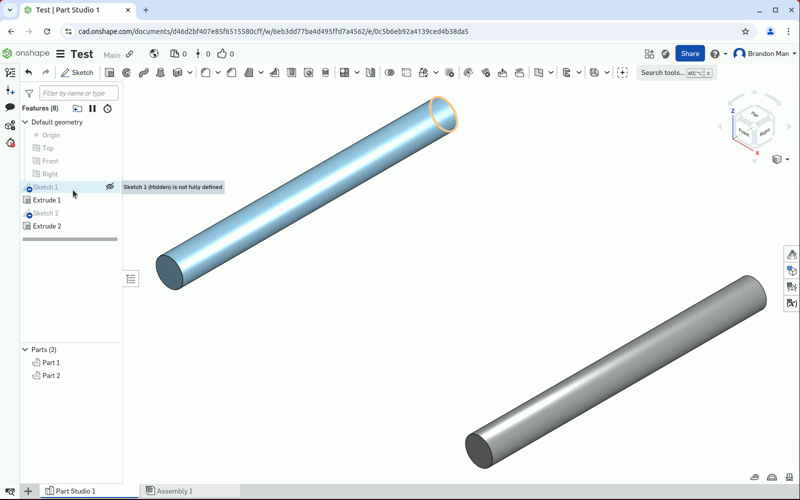
click(73, 189)